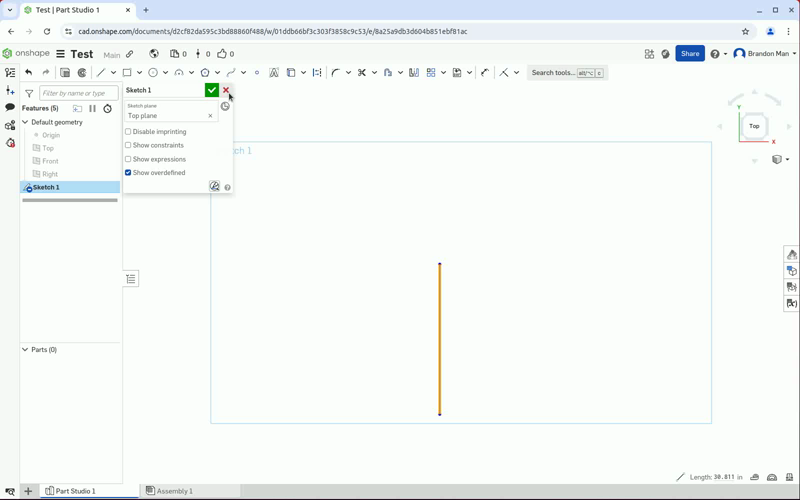
key(shift+h)
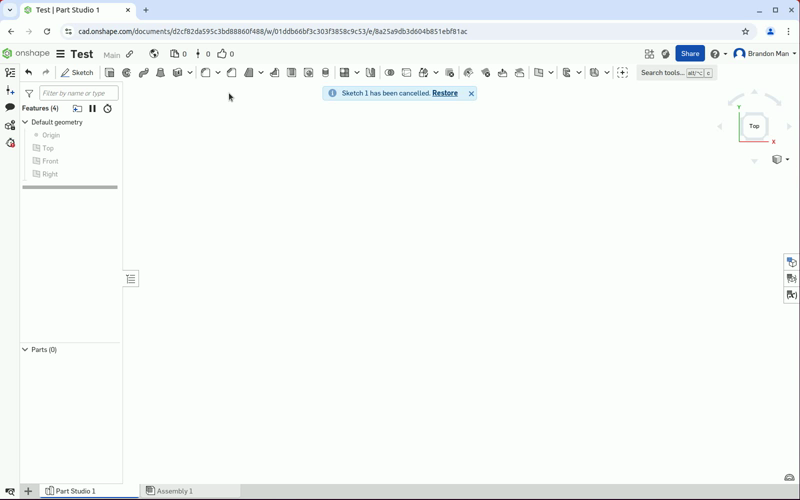
mouse_move(73, 352)
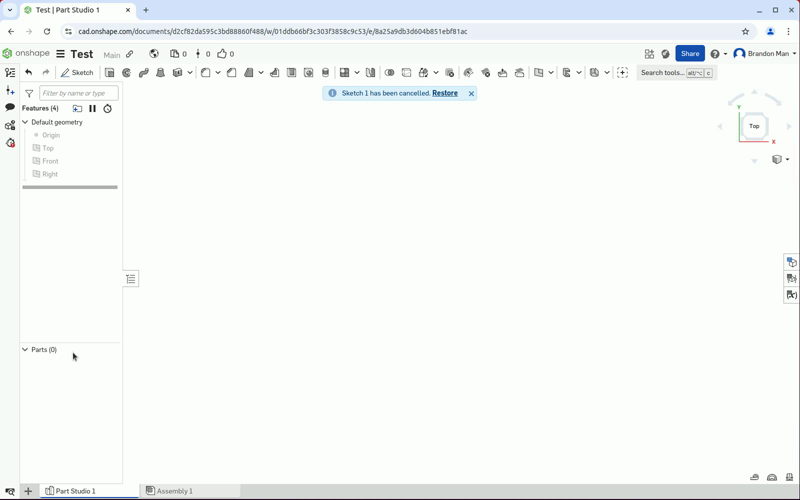
key(y)
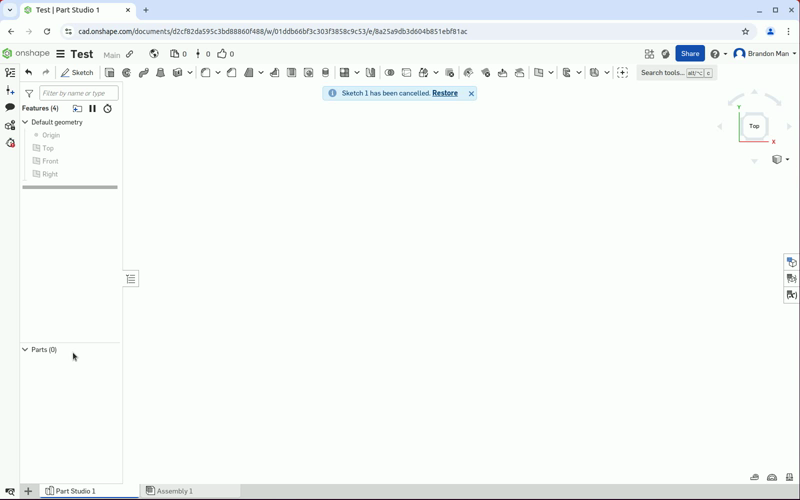
key(shift+p)
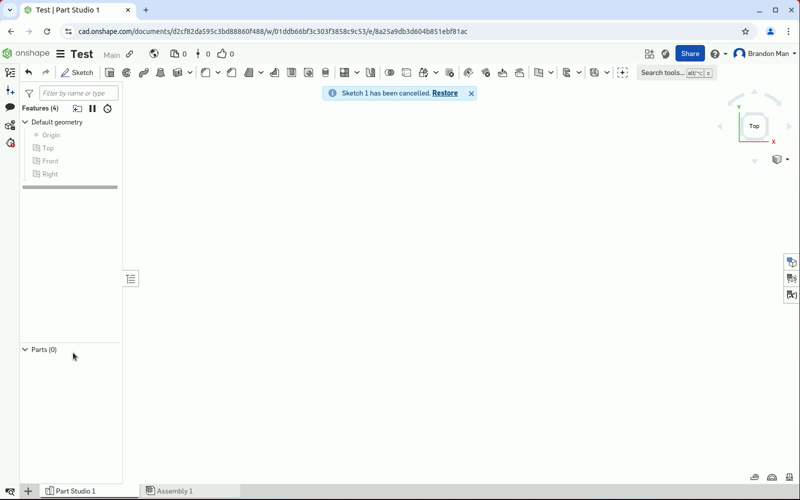
key(space)
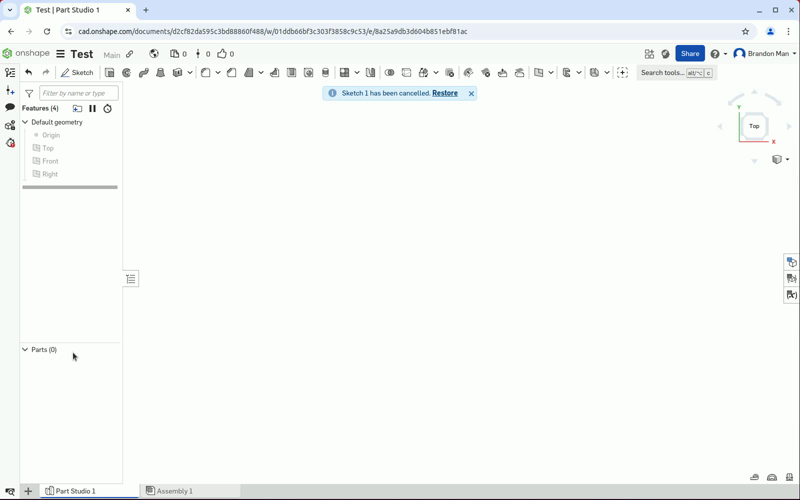
key_down(shift)
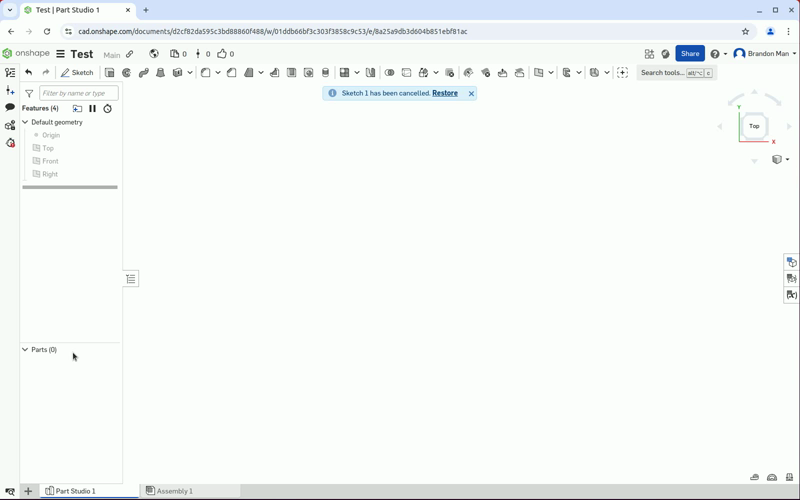
key(up)
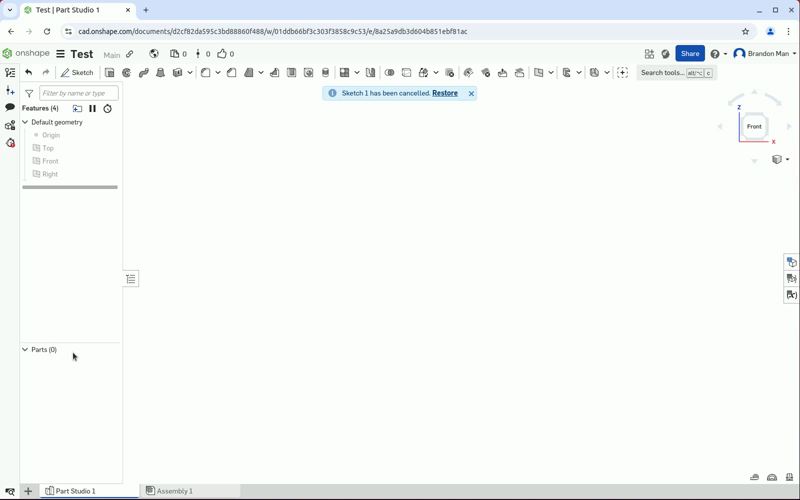
key_up(shift)
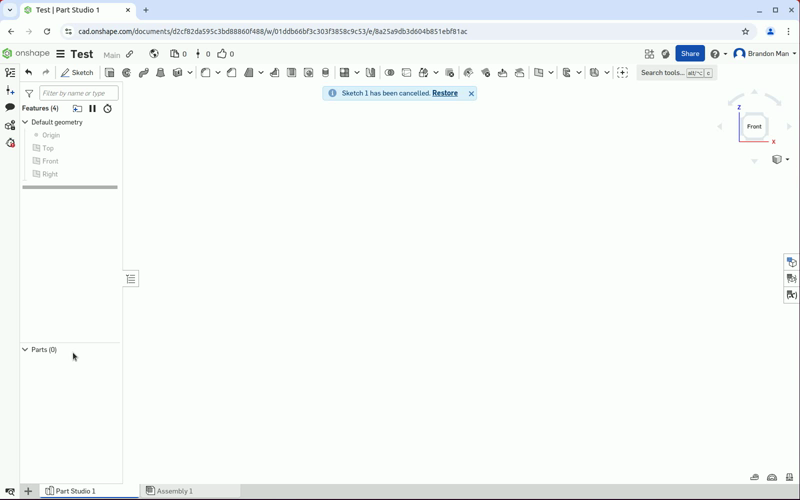
mouse_move(73, 352)
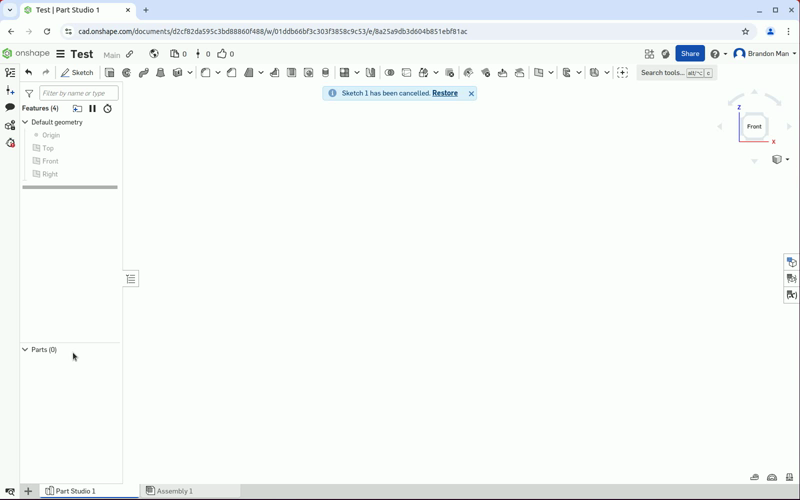
key(shift+y)
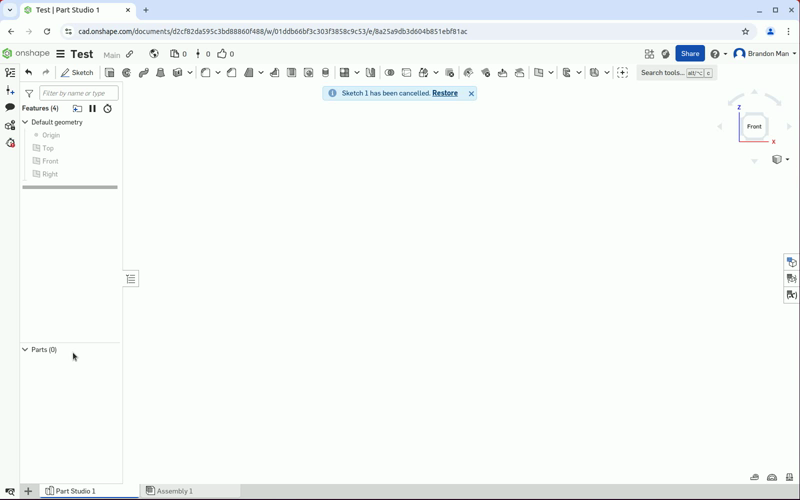
key(shift+s)
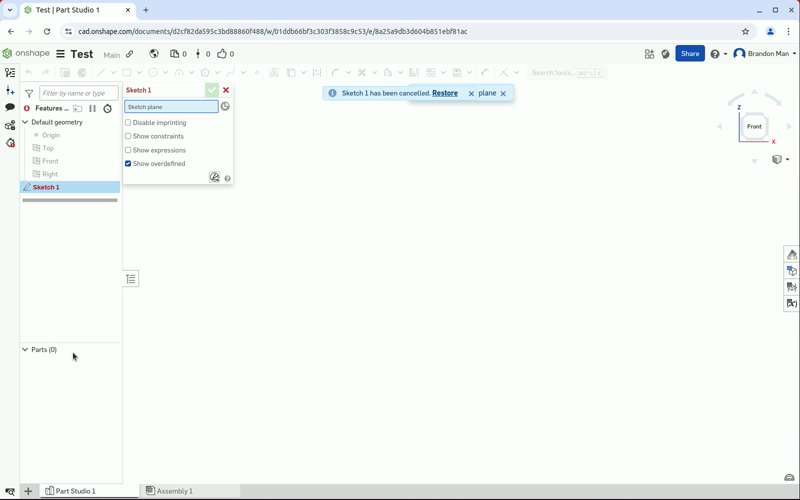
mouse_move(73, 163)
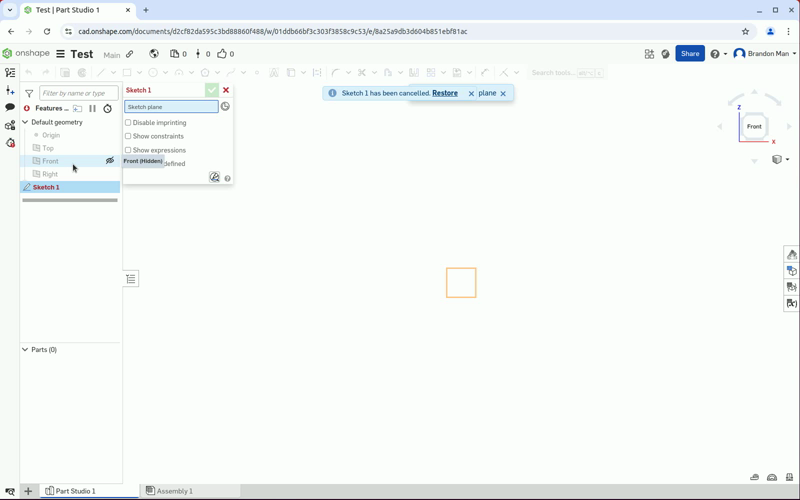
click(73, 163)
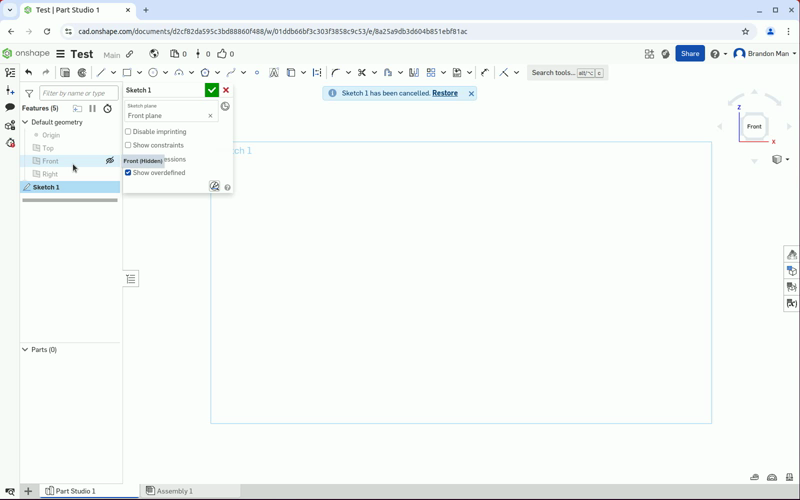
mouse_move(73, 352)
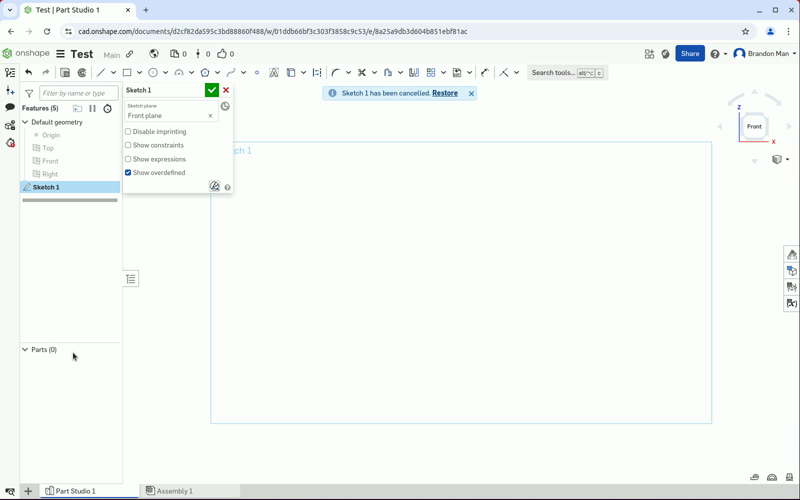
key(y)
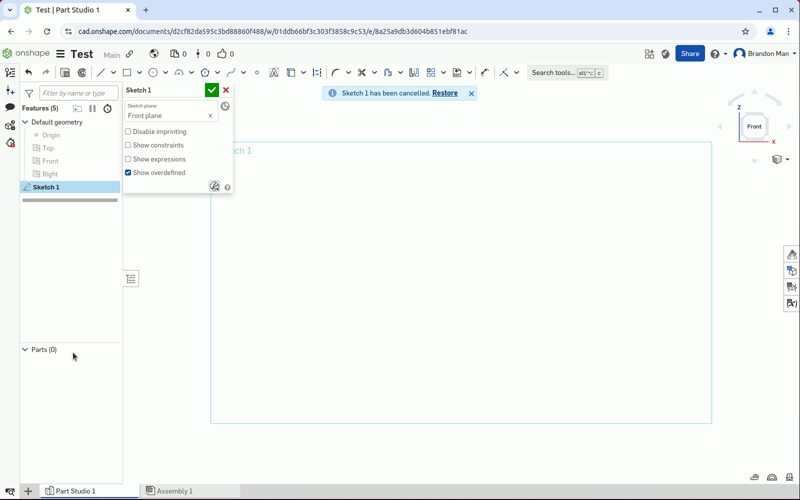
key(l)
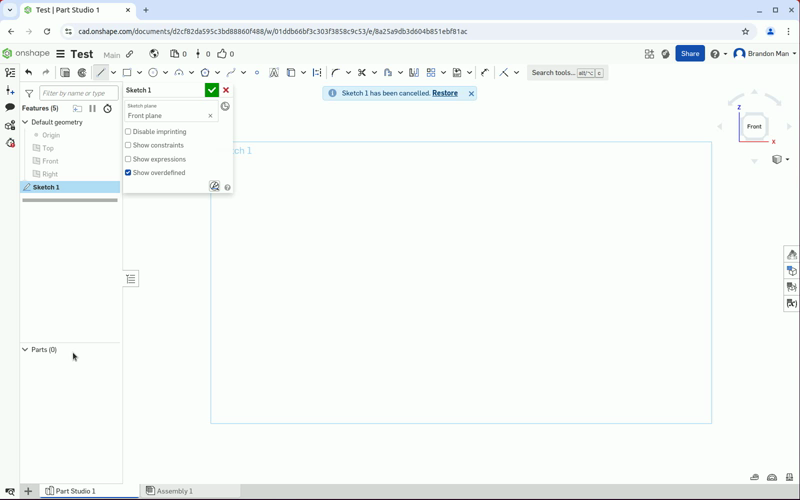
key_down(shift)
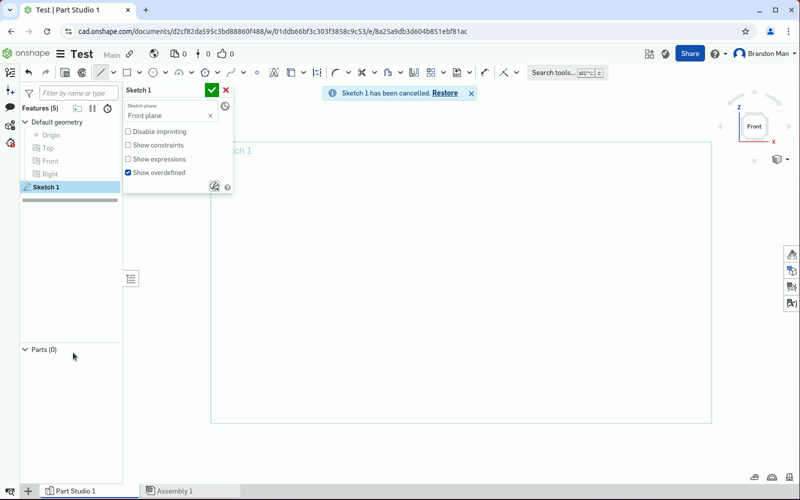
mouse_move(460, 282)
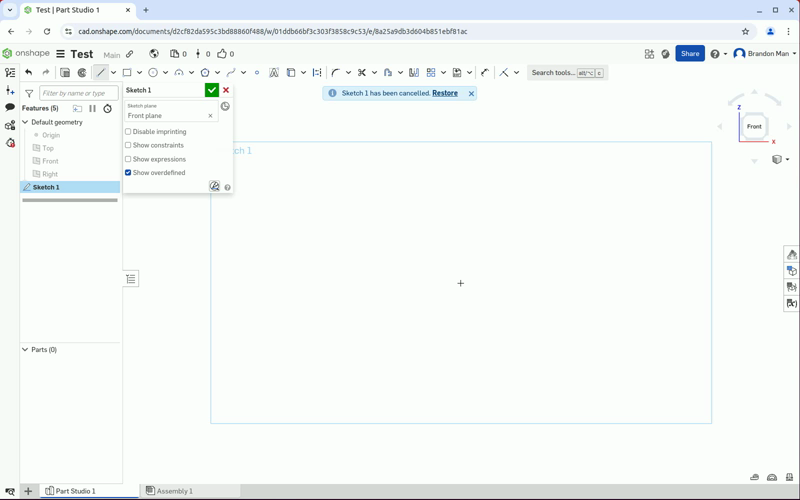
click(460, 282)
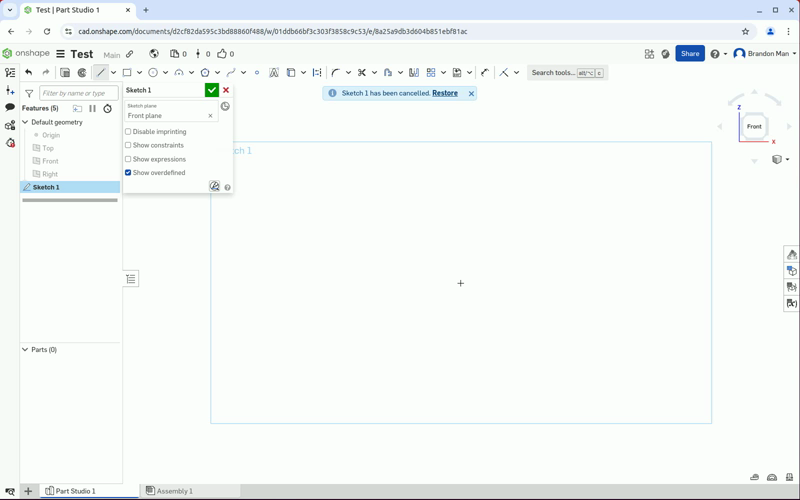
key_up(shift)
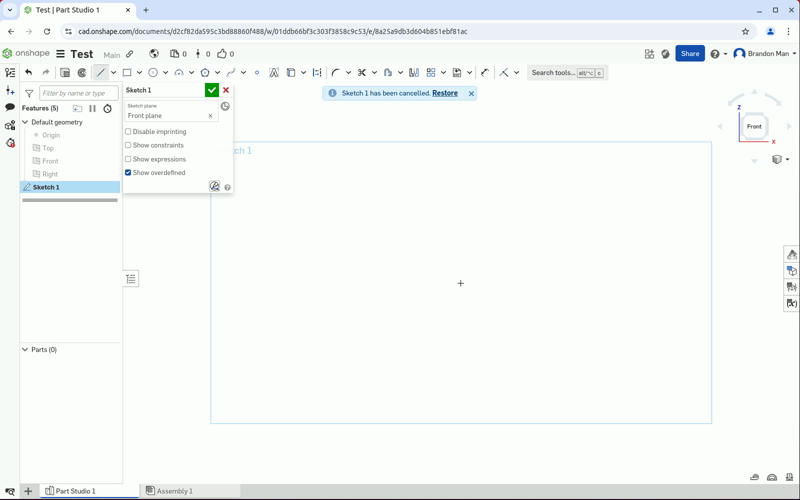
key_down(shift)
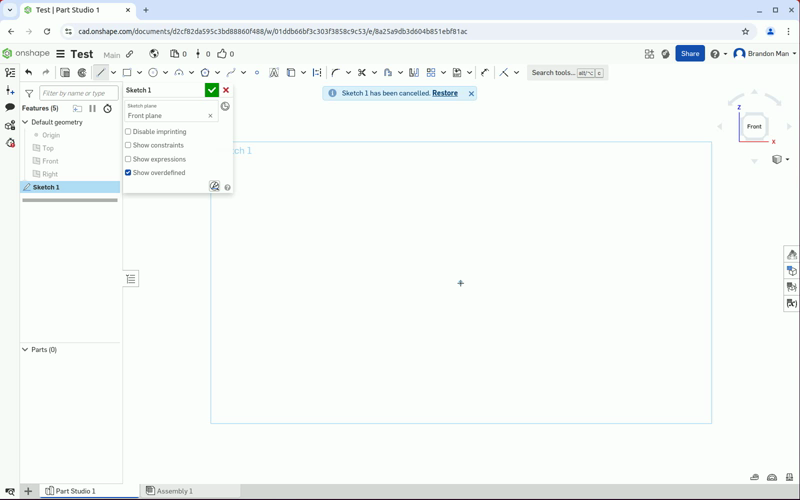
mouse_move(573, 282)
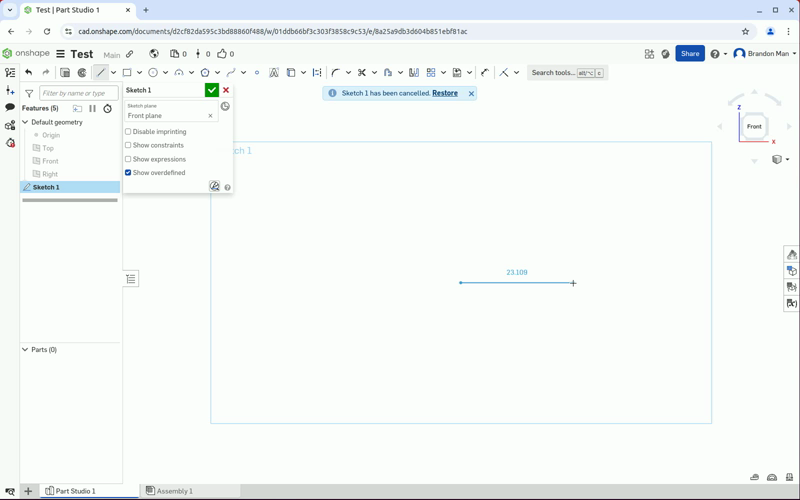
click(573, 282)
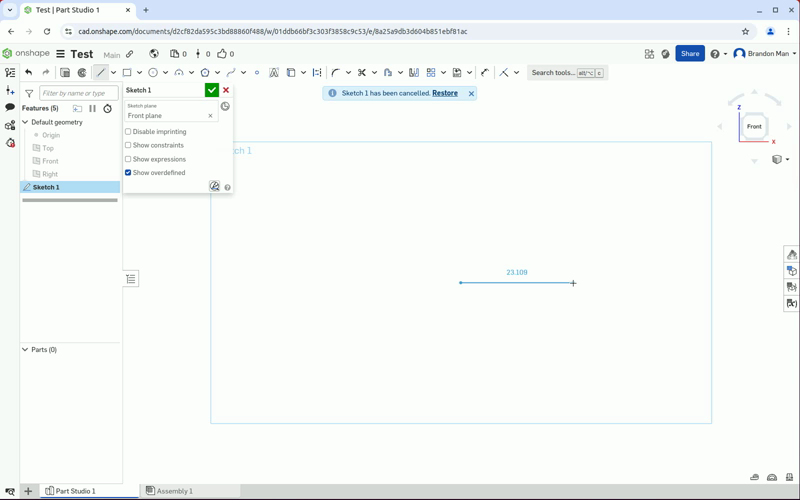
key_up(shift)
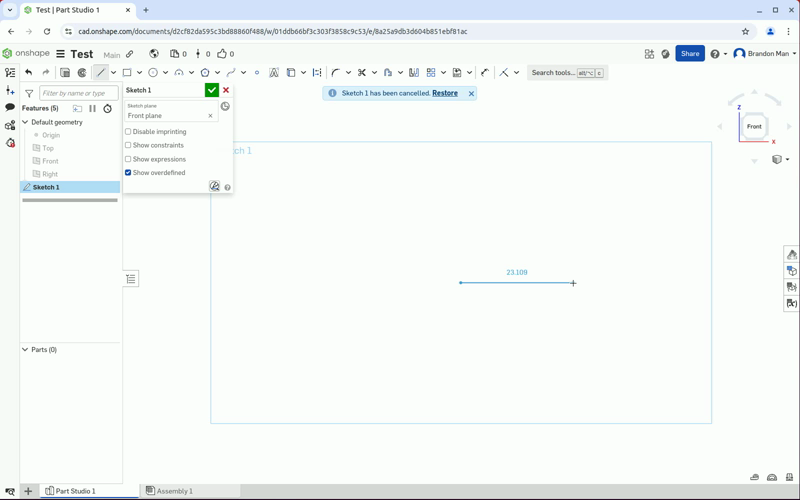
key_down(shift)
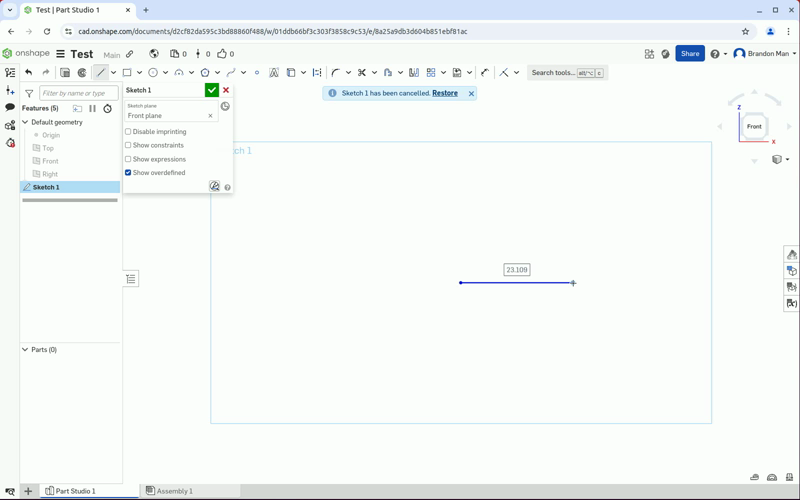
mouse_move(573, 170)
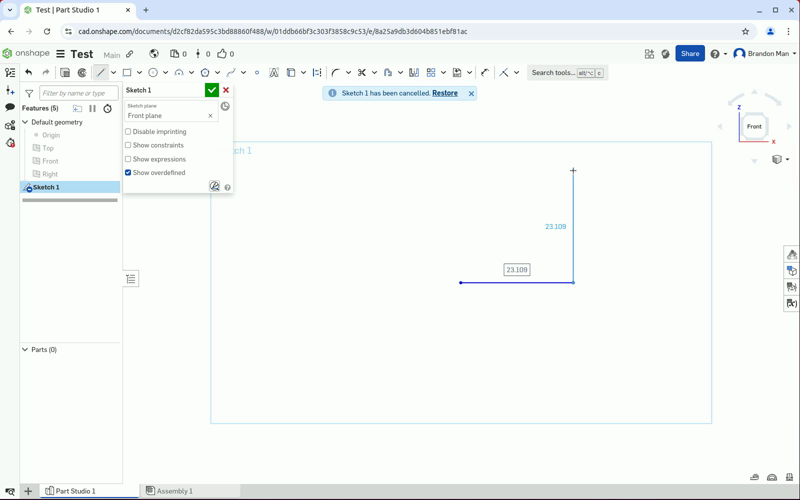
click(573, 170)
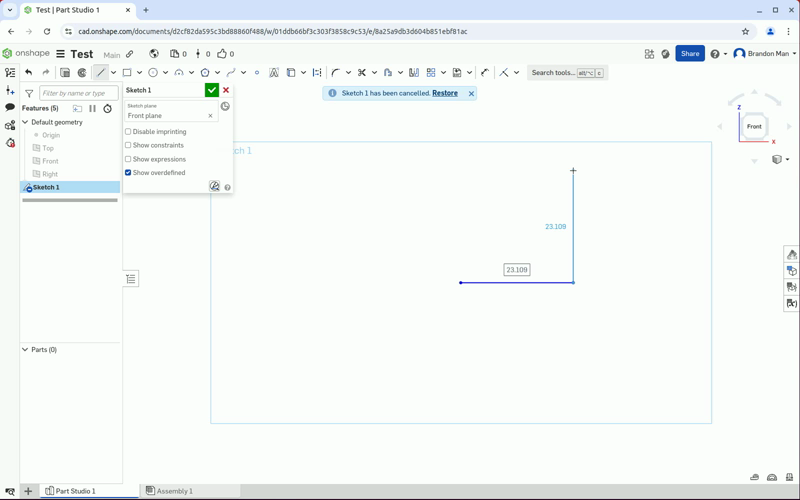
key_up(shift)
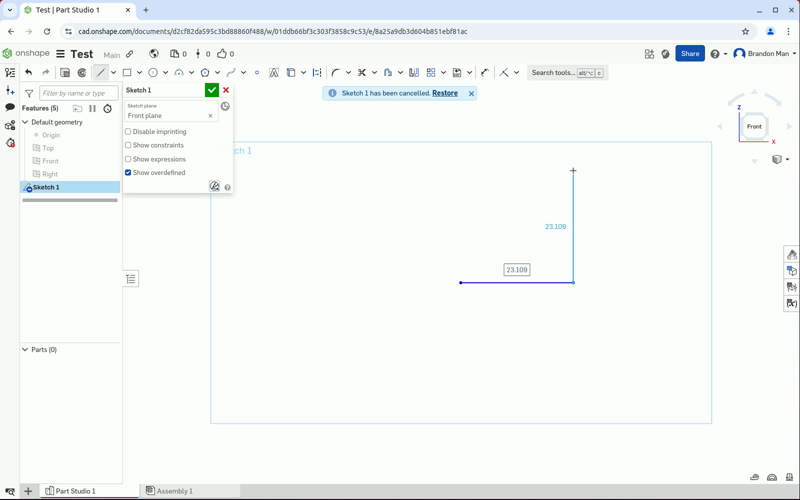
key_down(shift)
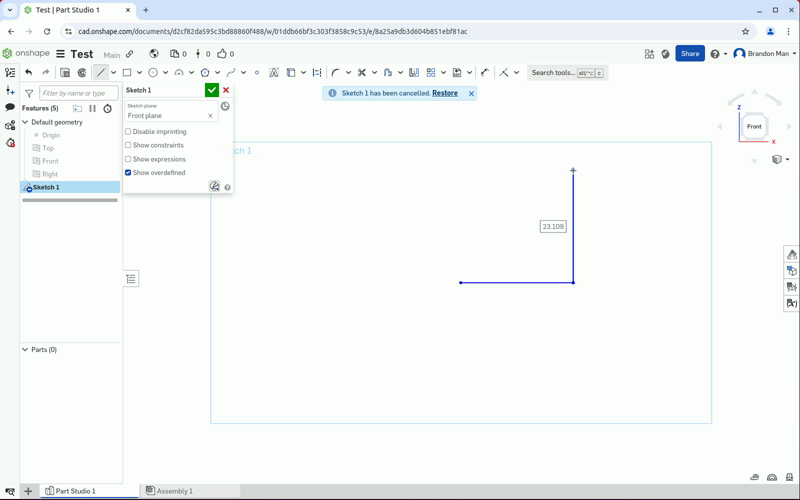
mouse_move(460, 170)
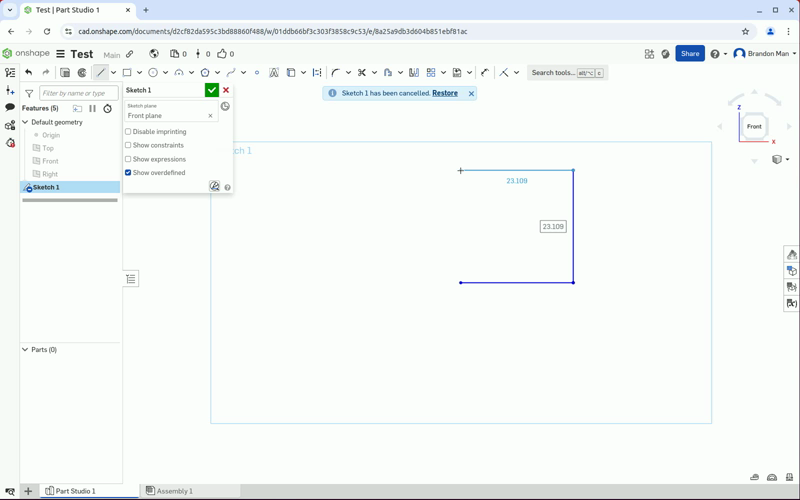
click(460, 170)
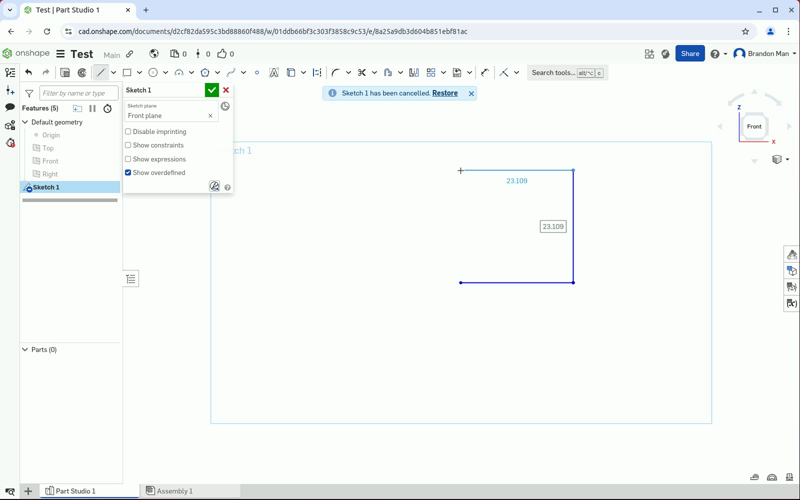
key_up(shift)
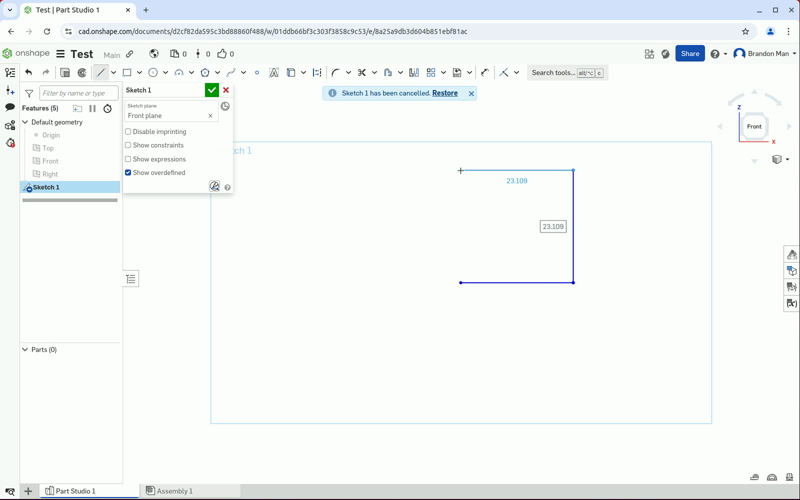
key_down(shift)
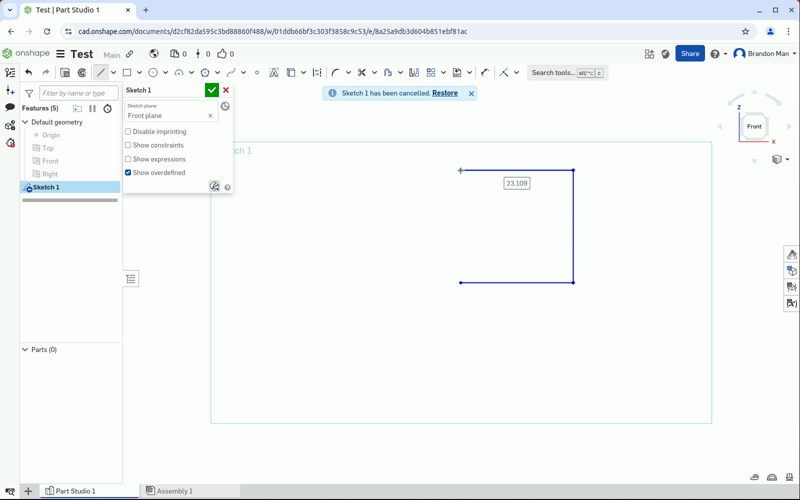
mouse_move(460, 282)
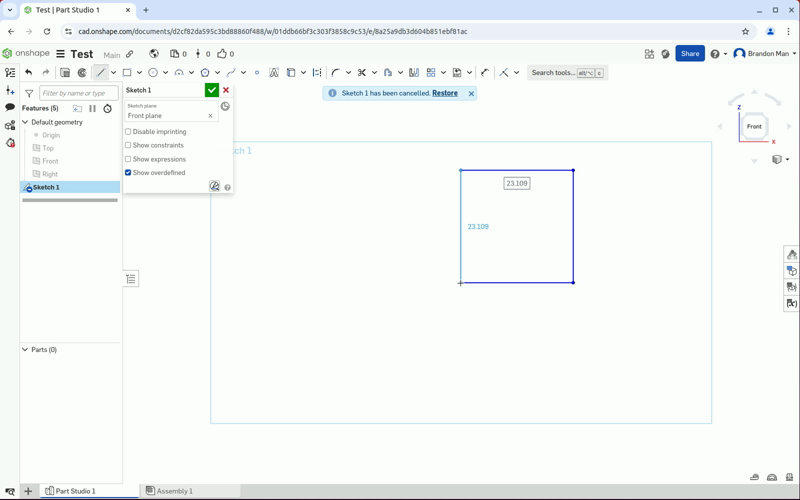
key_up(shift)
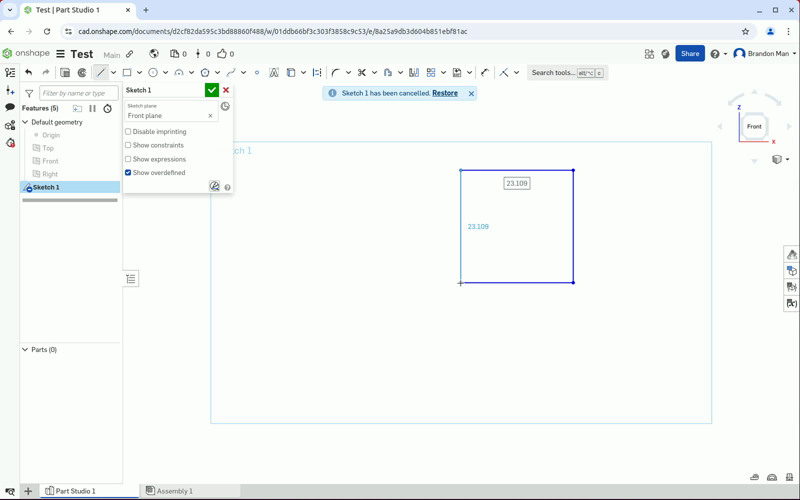
click(460, 282)
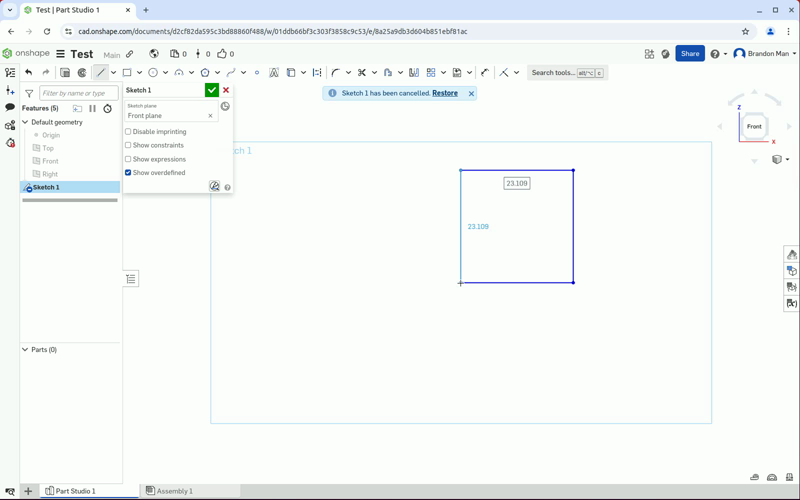
key(esc)
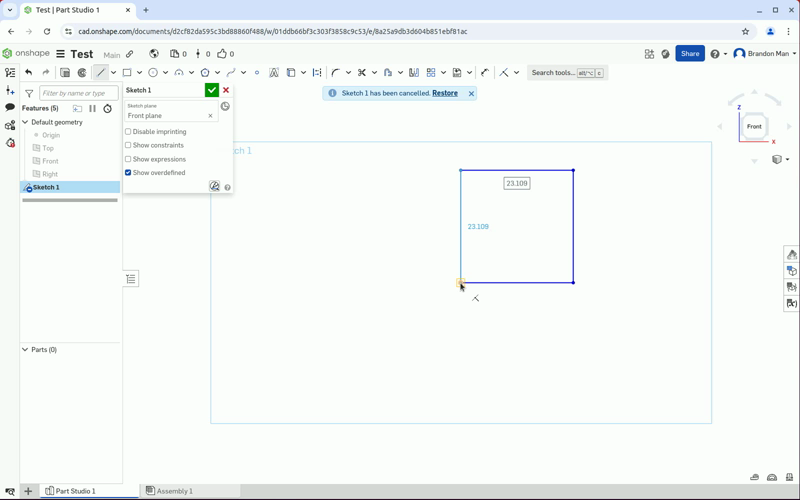
mouse_move(529, 246)
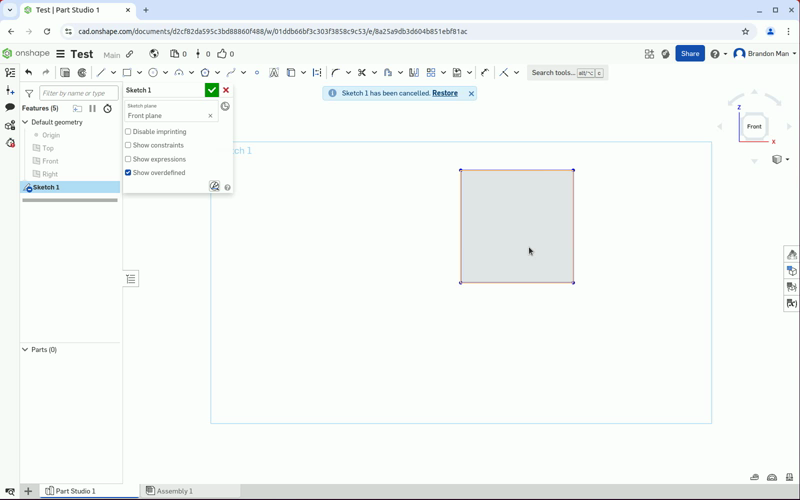
click(529, 246)
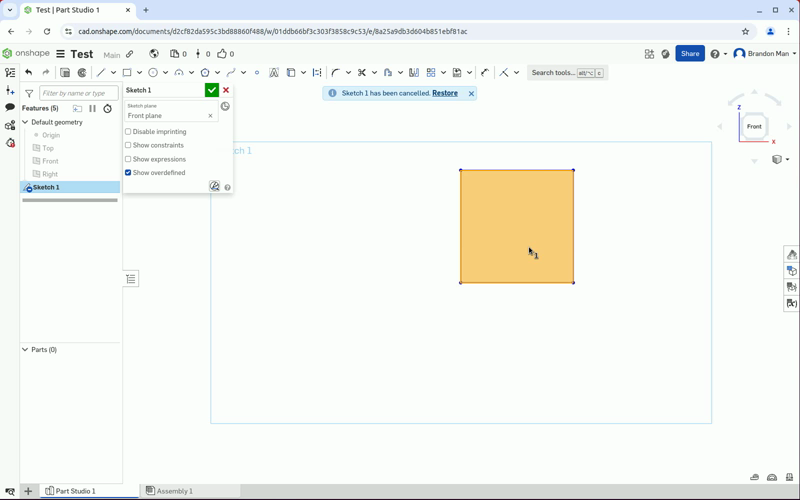
mouse_move(73, 352)
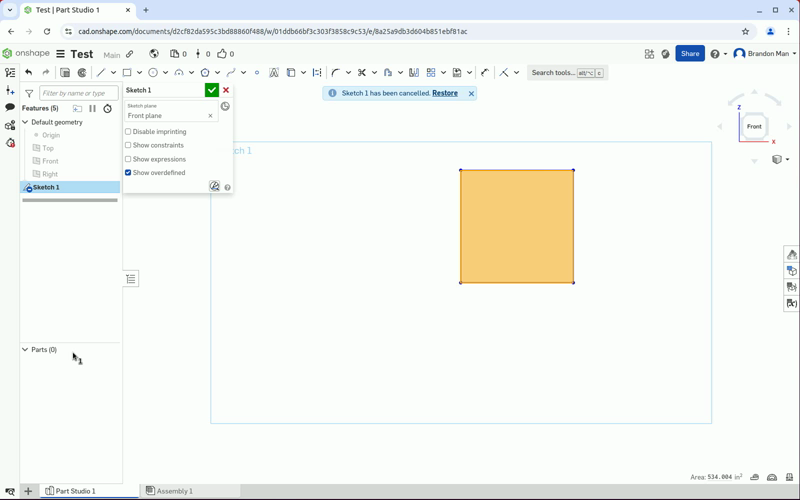
key(shift+y)
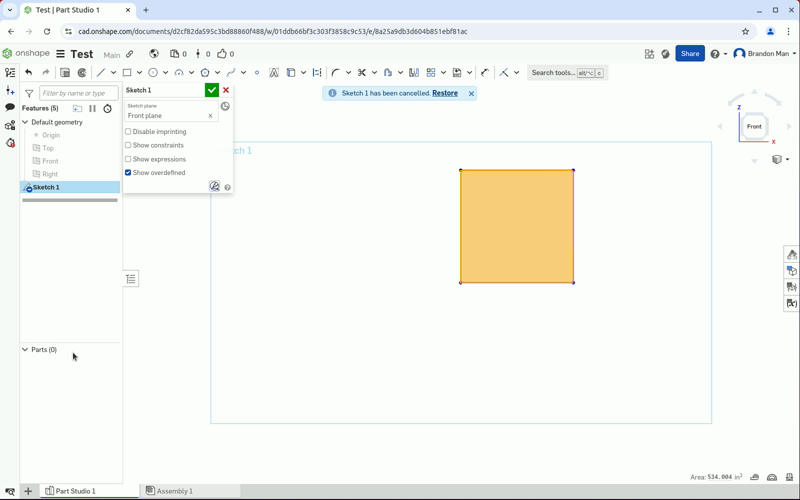
key(shift+e)
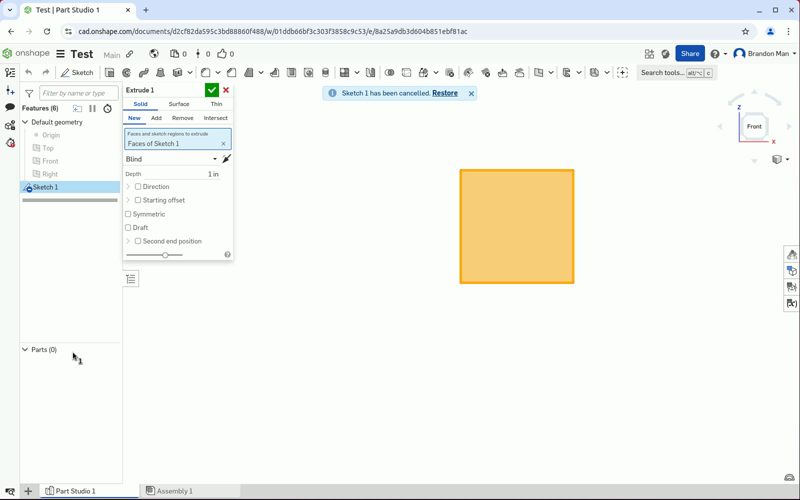
mouse_move(143, 106)
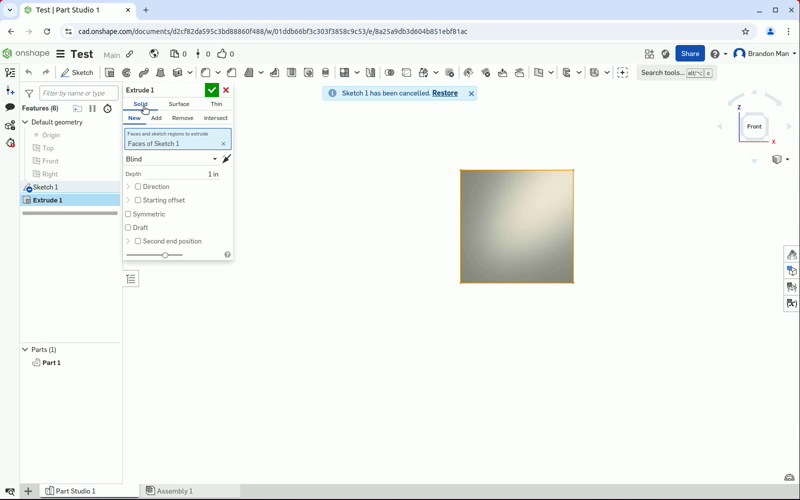
click(143, 106)
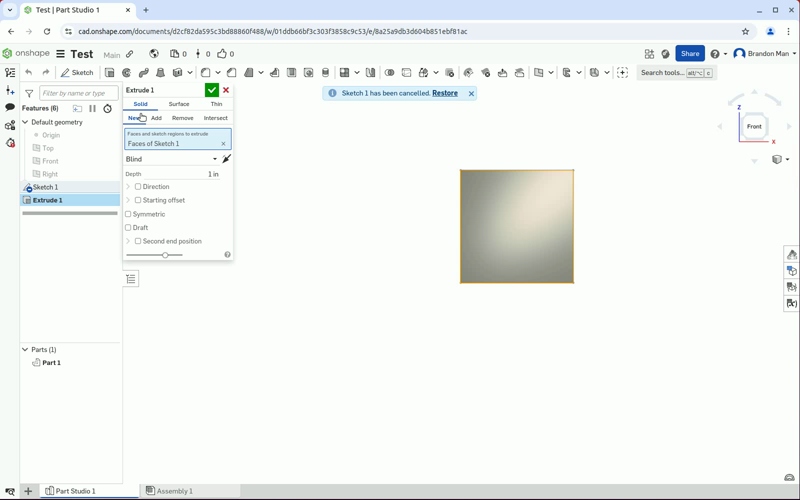
mouse_move(137, 120)
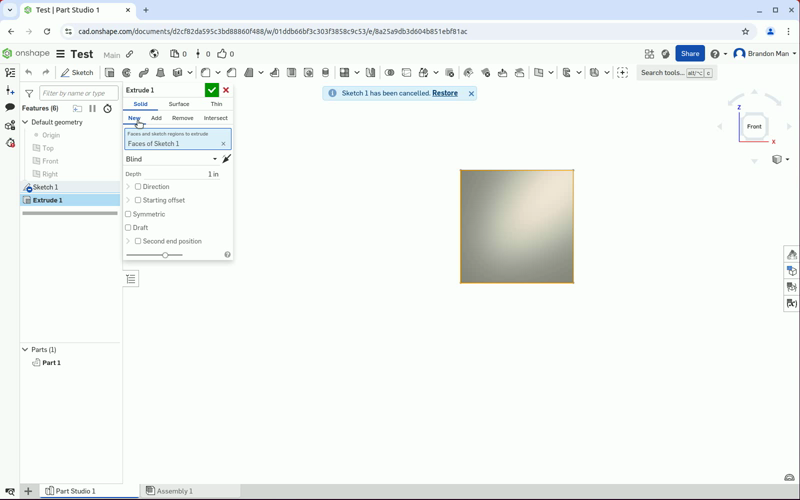
click(137, 120)
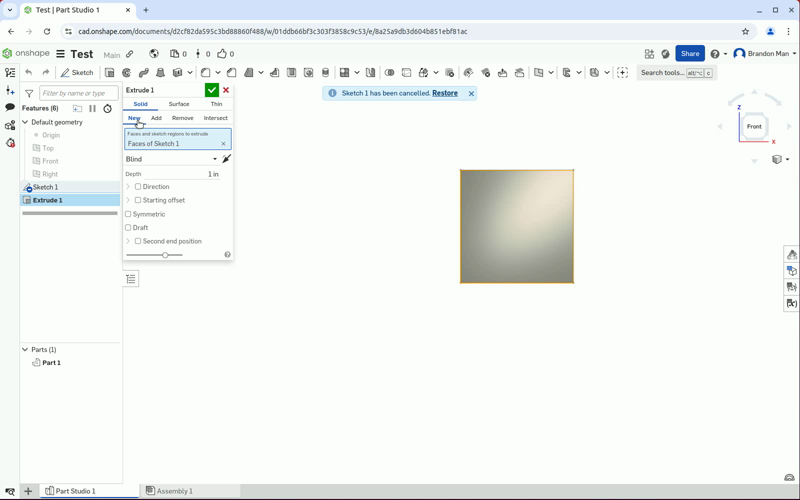
key(tab, 4)
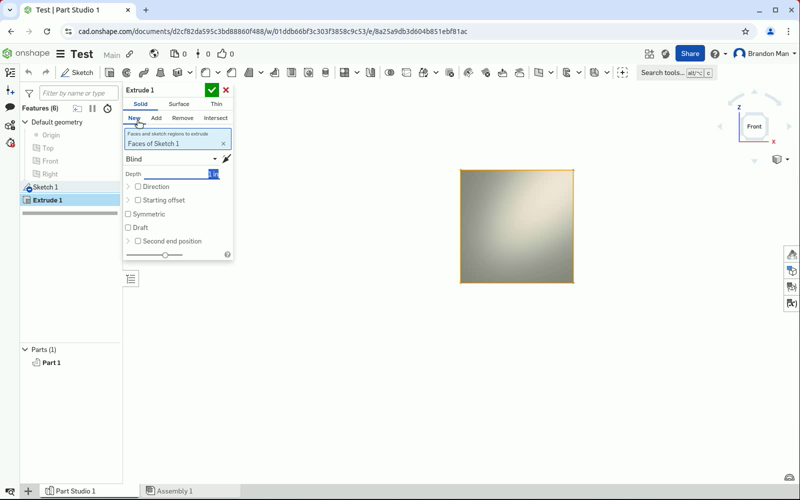
text(6.981)
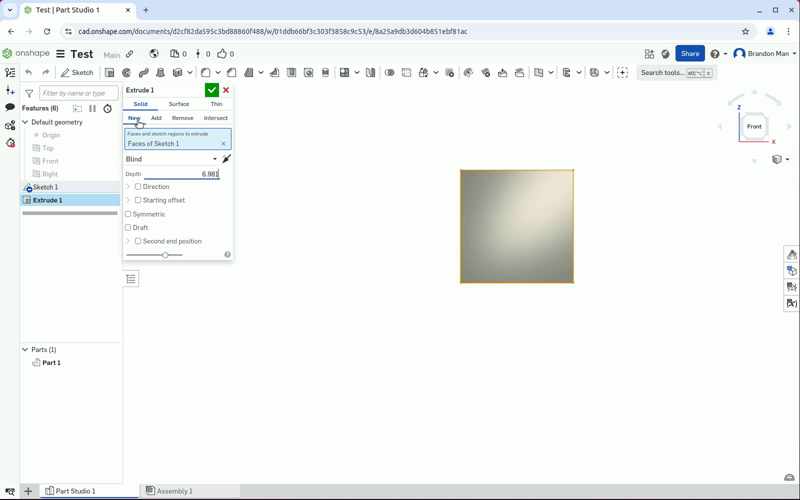
key(enter)
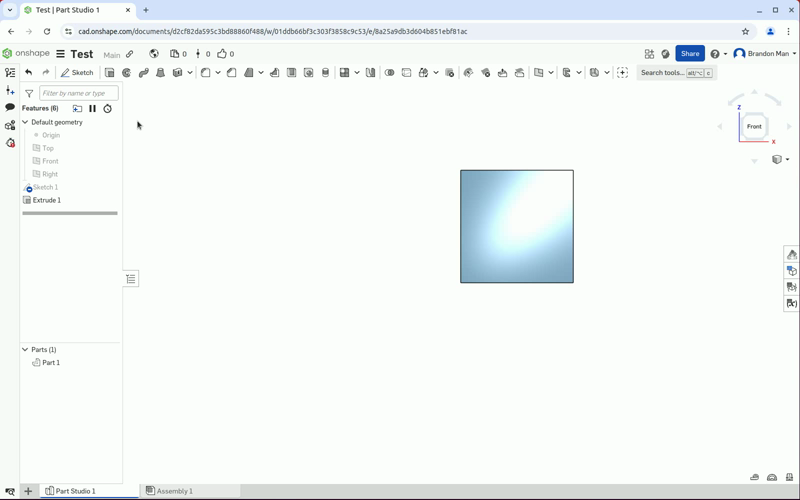
key(shift+h)
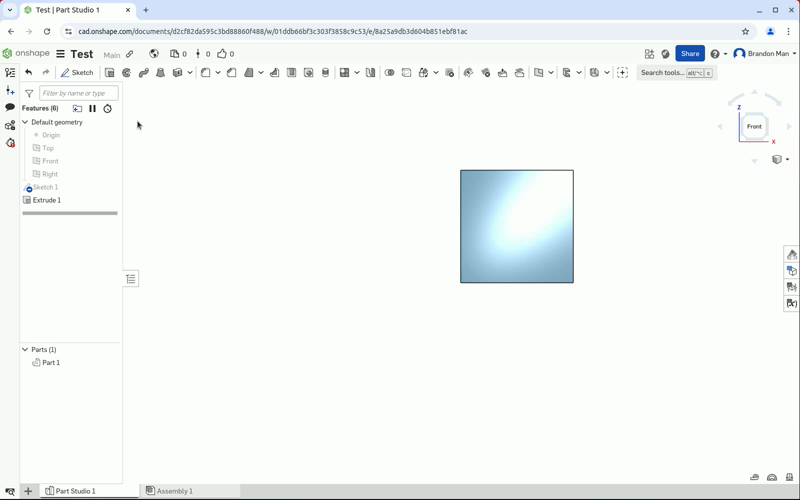
key(shift+h)
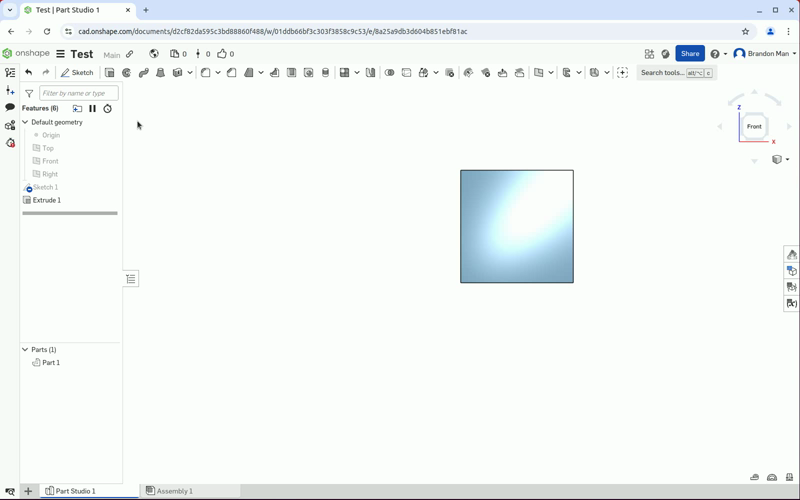
mouse_move(73, 189)
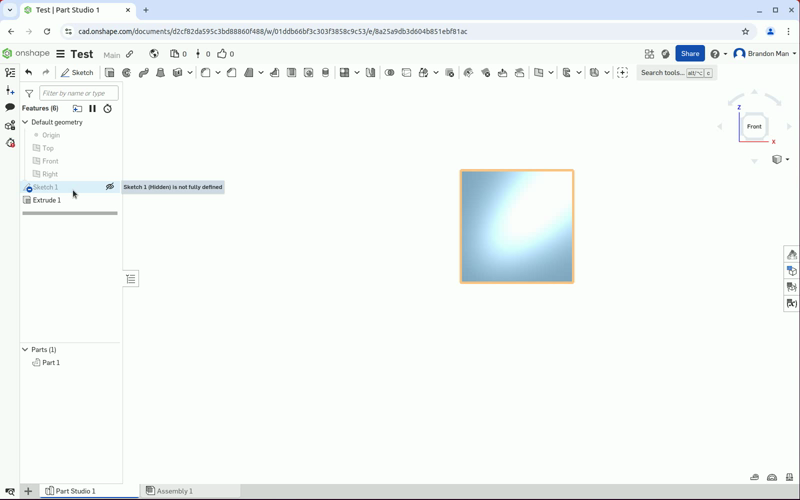
click(73, 189)
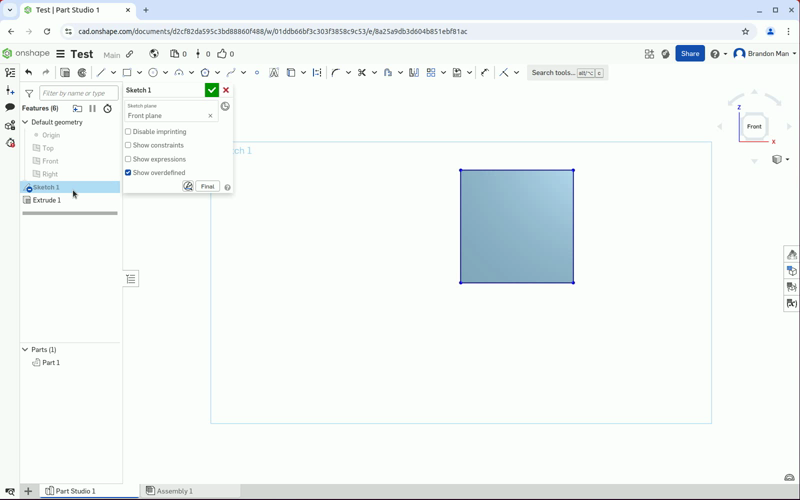
mouse_move(229, 92)
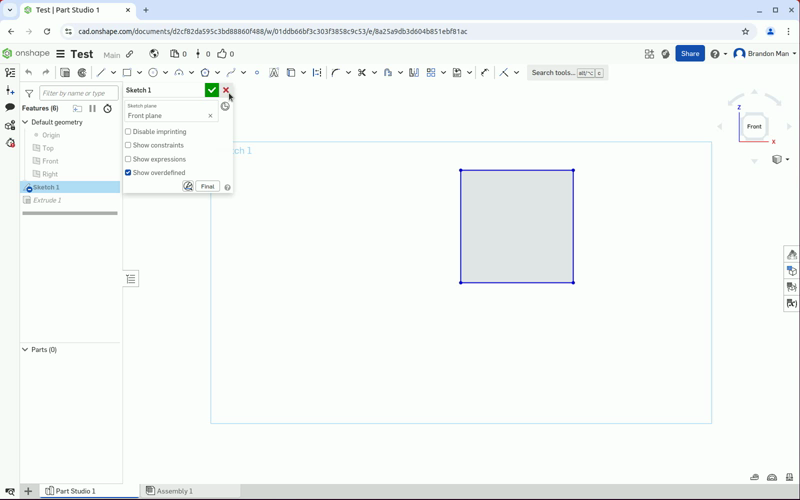
click(229, 92)
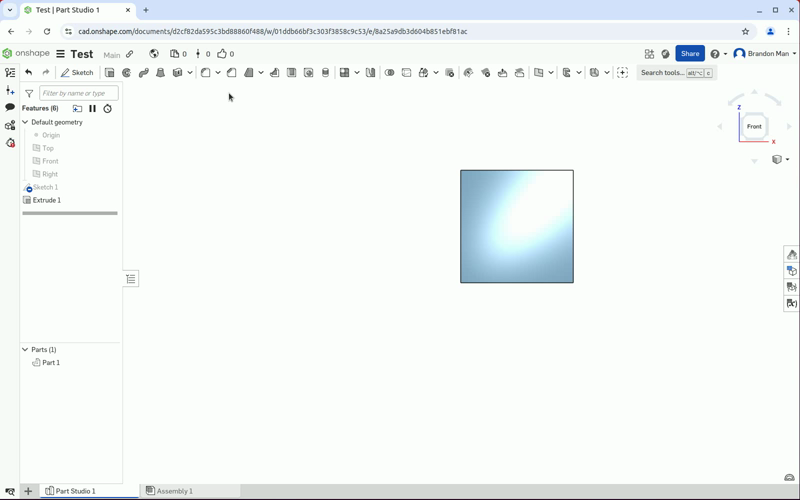
mouse_move(541, 75)
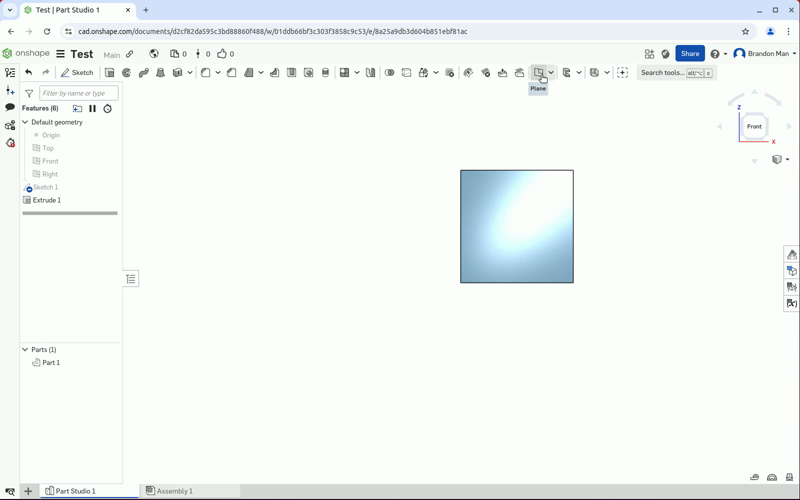
click(541, 75)
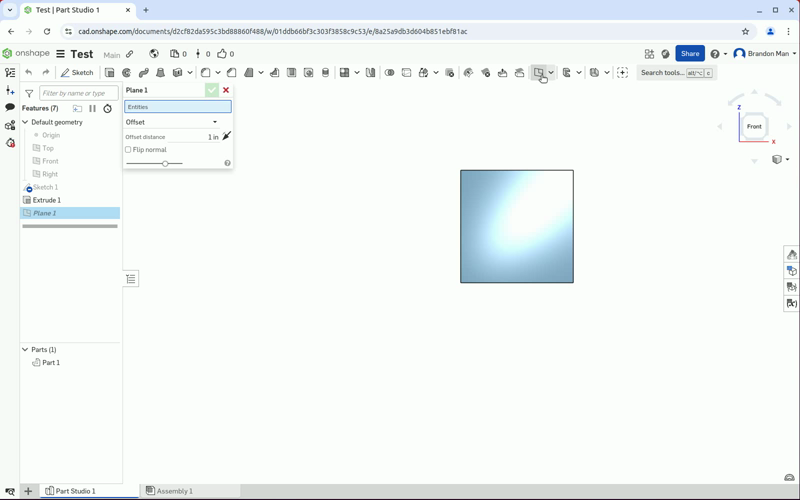
mouse_move(73, 163)
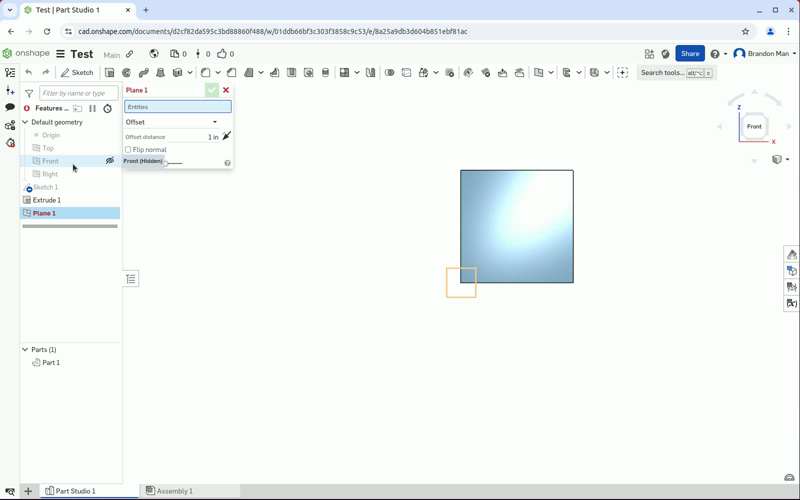
click(73, 163)
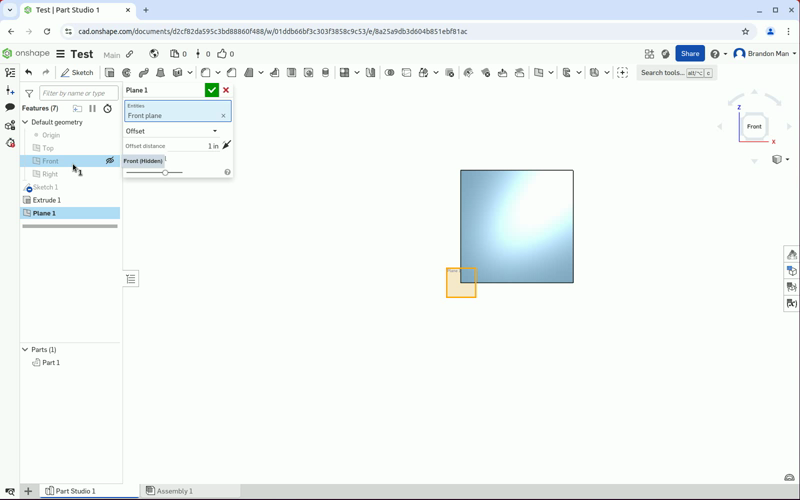
key(tab, 2)
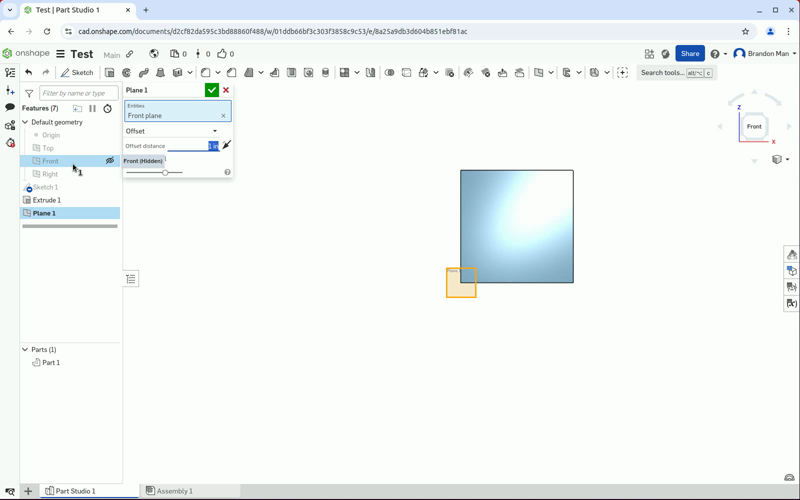
text(6.994)
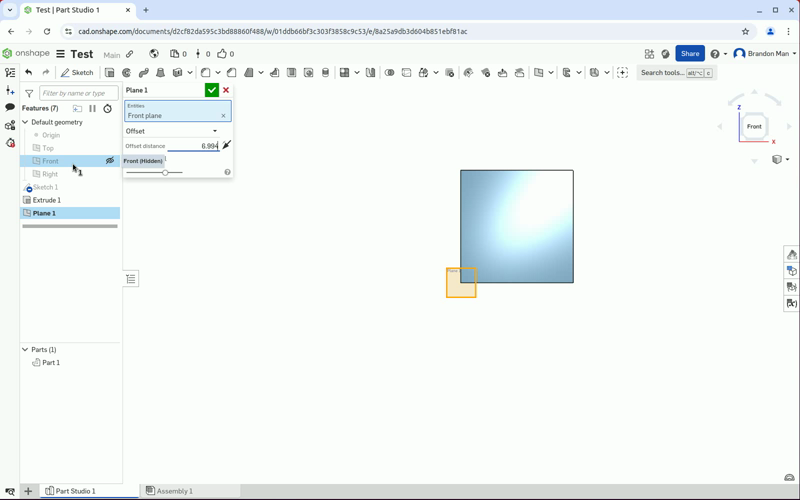
key(enter, 2)
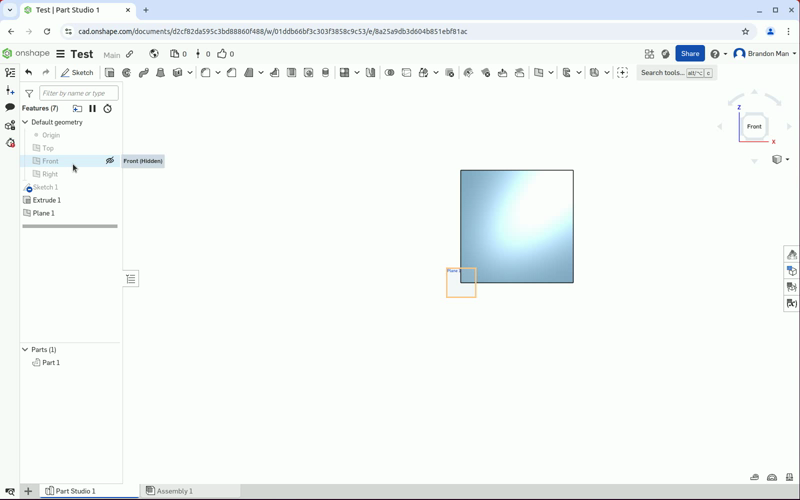
key(shift+s)
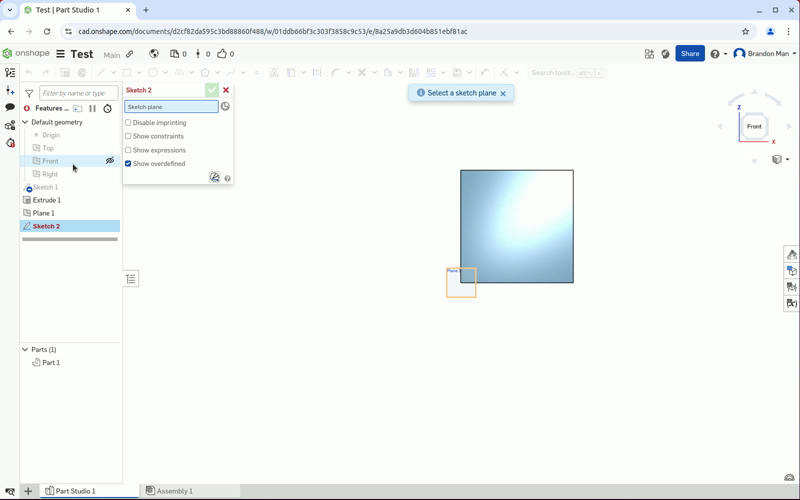
mouse_move(73, 215)
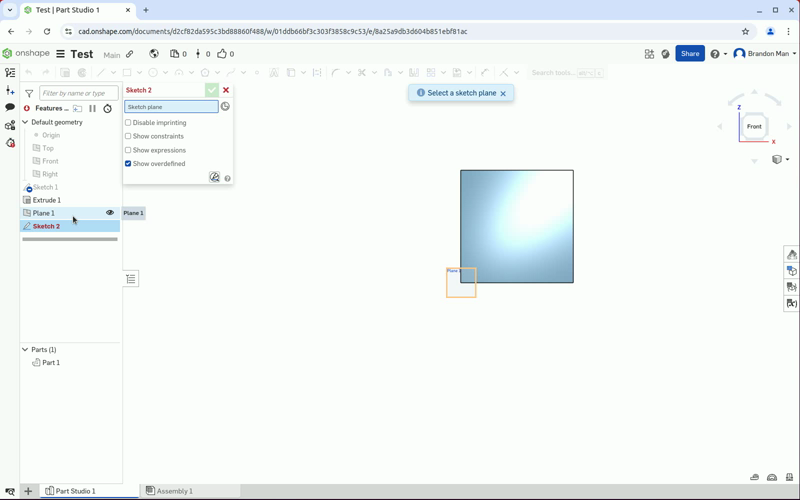
click(73, 215)
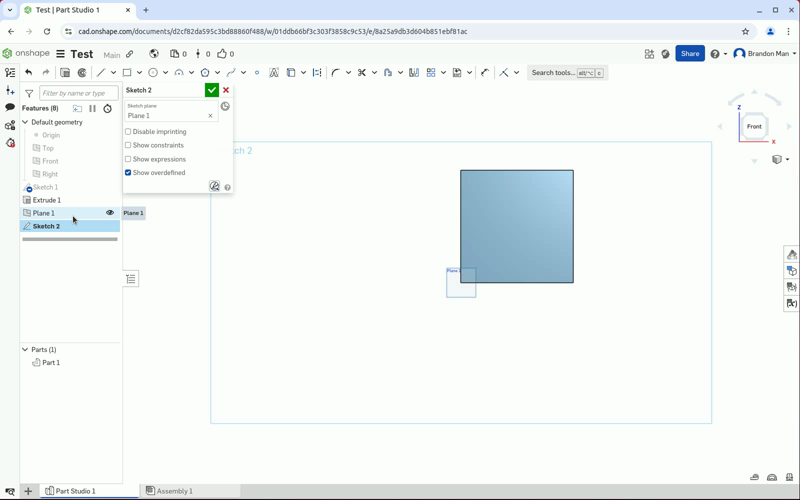
mouse_move(73, 352)
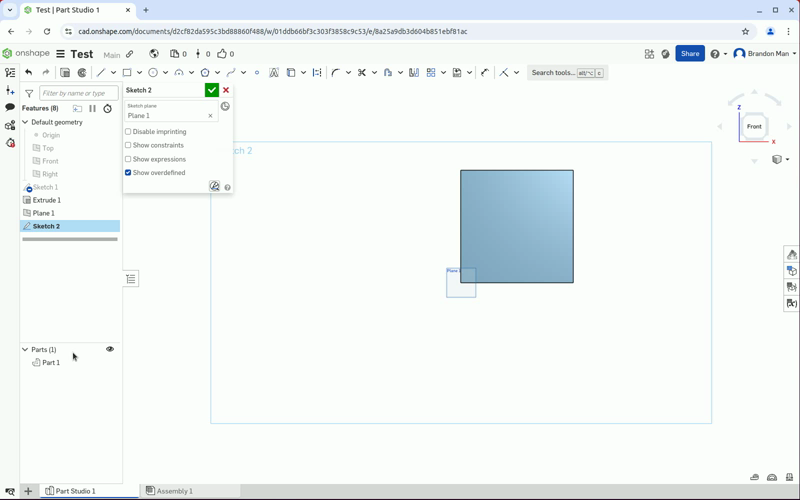
key(y)
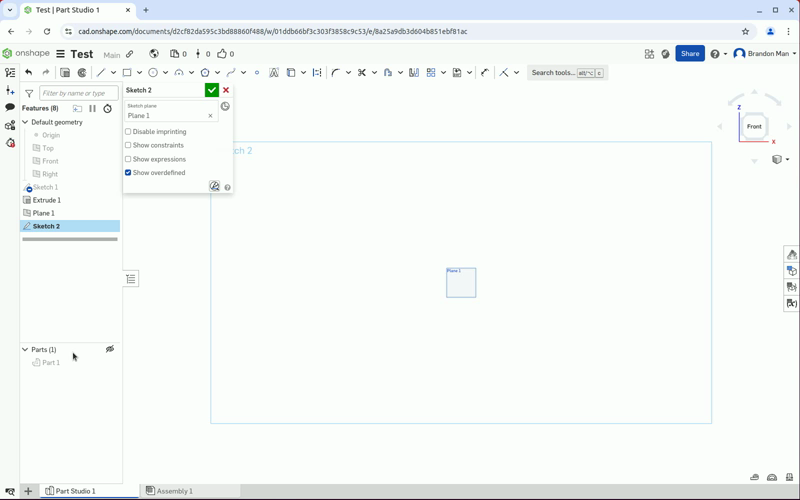
key(c)
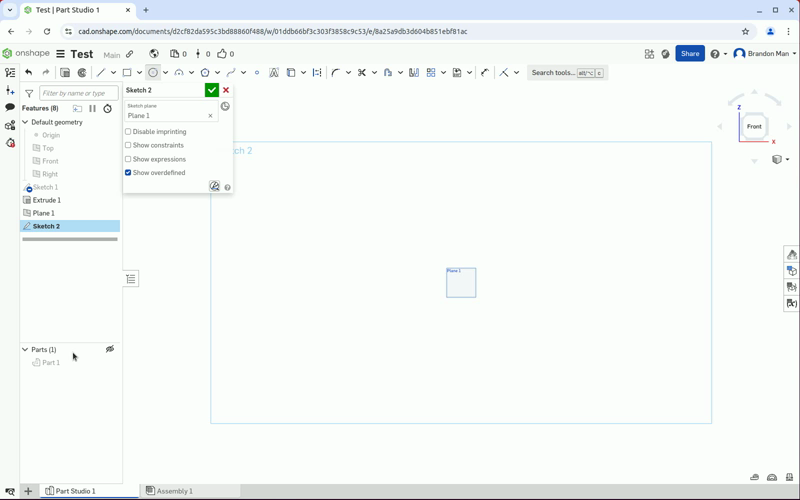
key_down(shift)
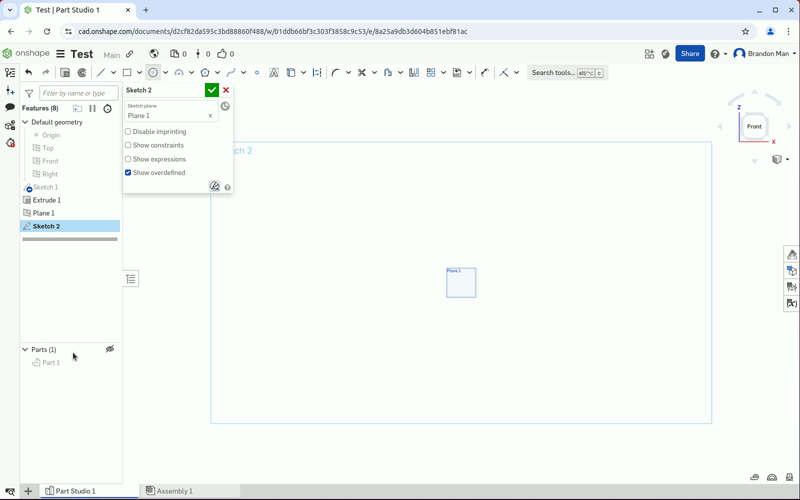
mouse_move(517, 226)
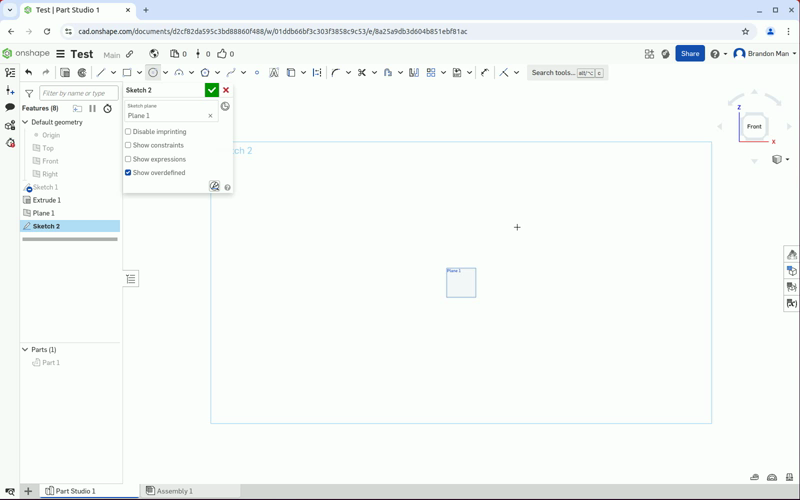
click(517, 226)
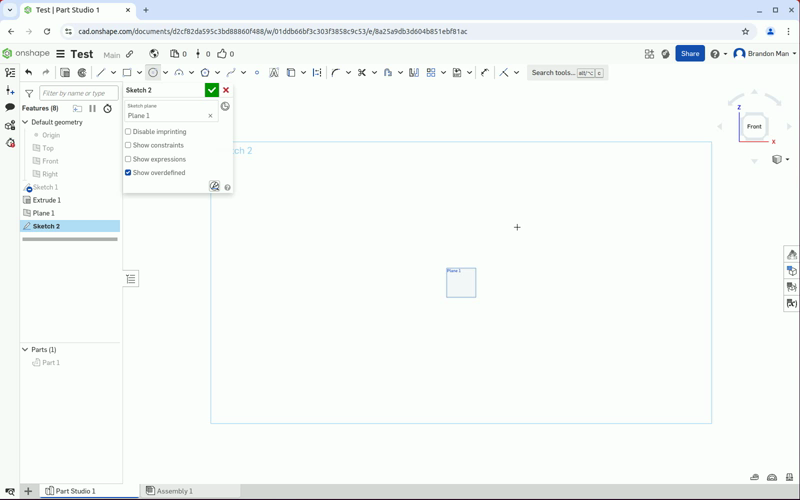
key_up(shift)
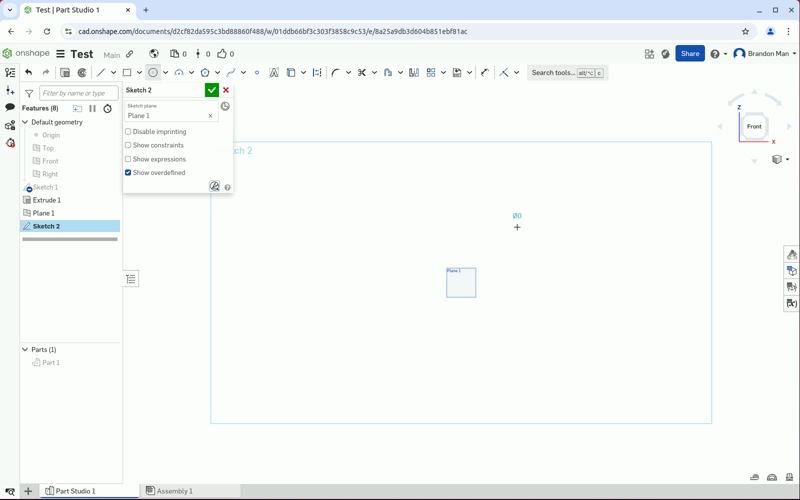
mouse_move(527, 226)
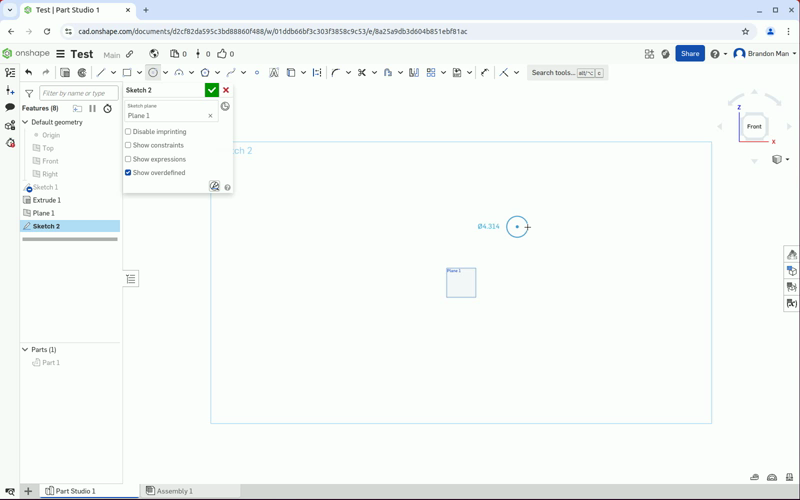
click(527, 226)
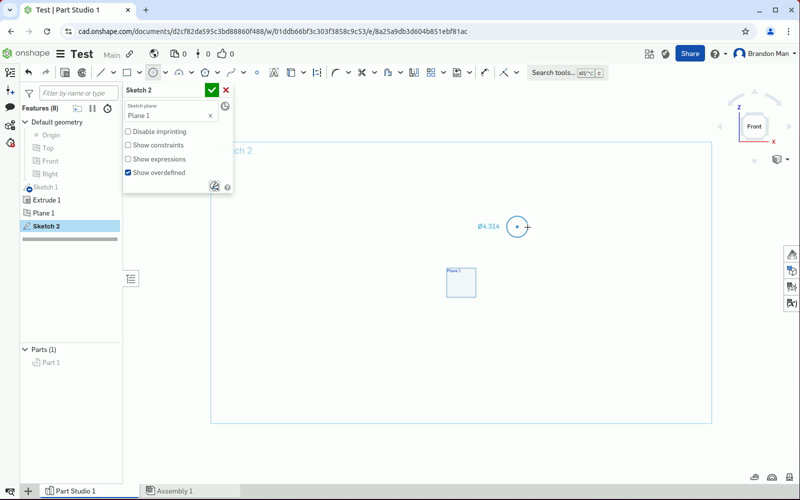
key(esc)
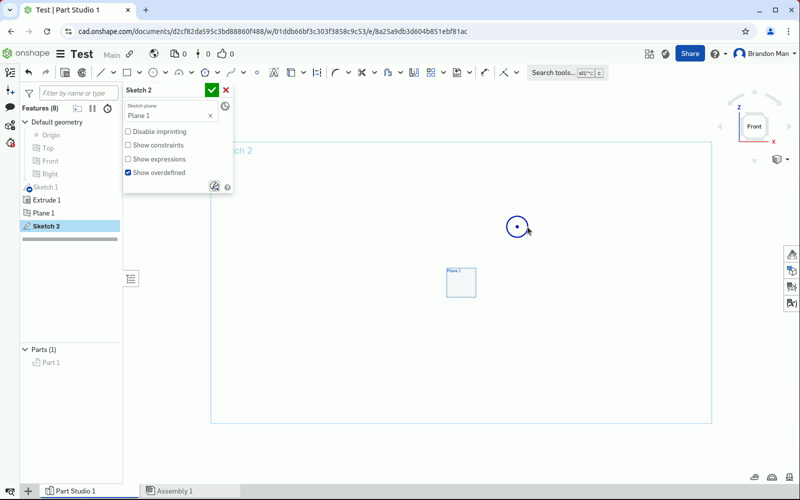
mouse_move(513, 221)
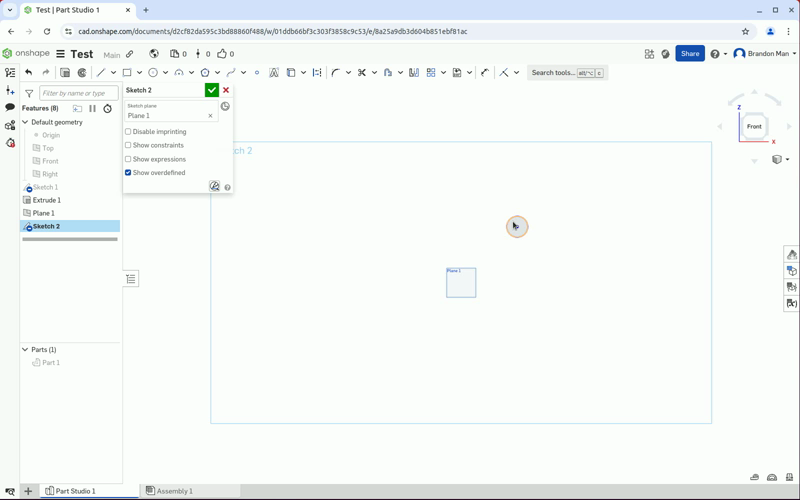
scroll(6)
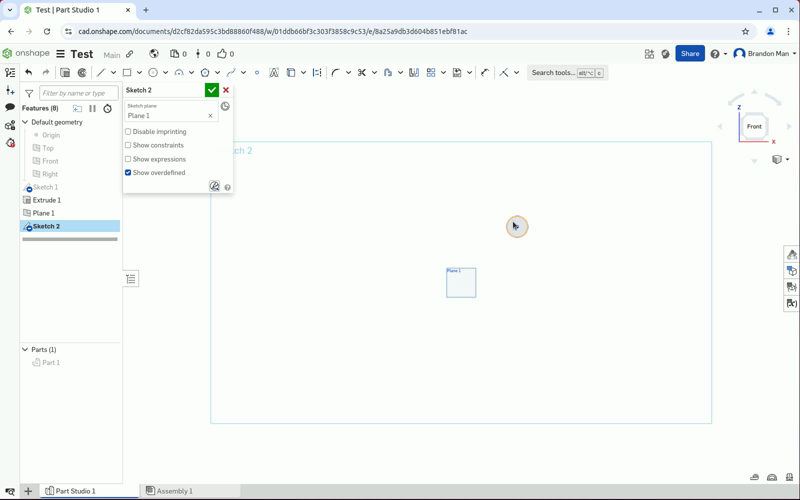
scroll(6)
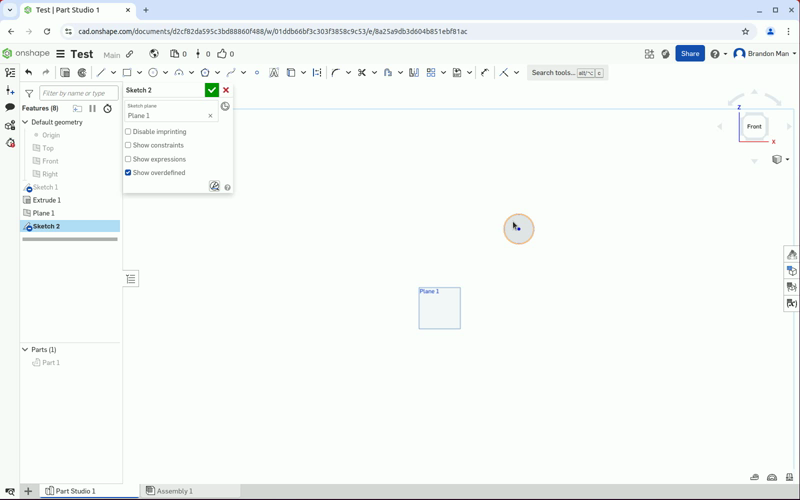
scroll(6)
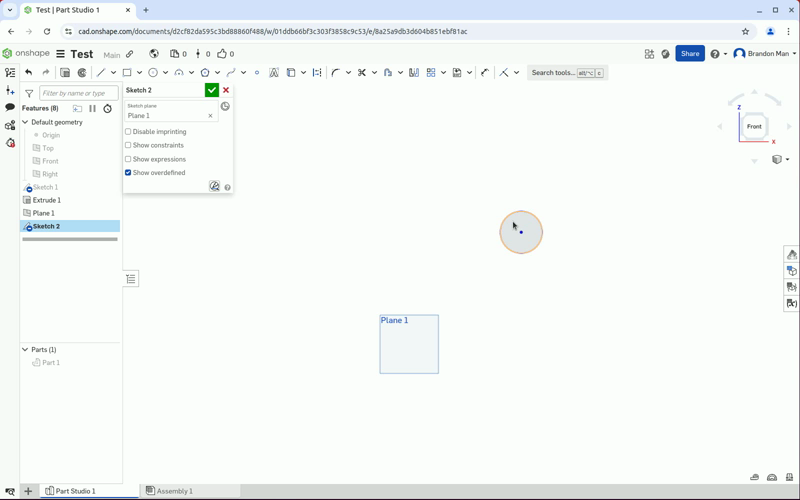
scroll(6)
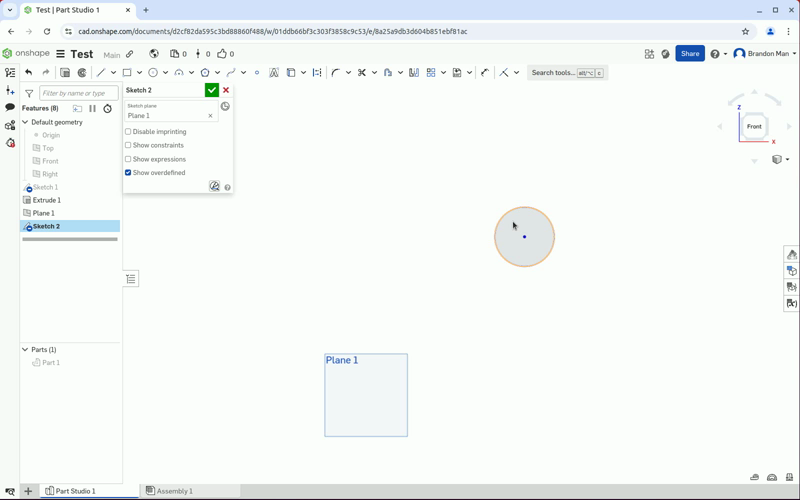
scroll(6)
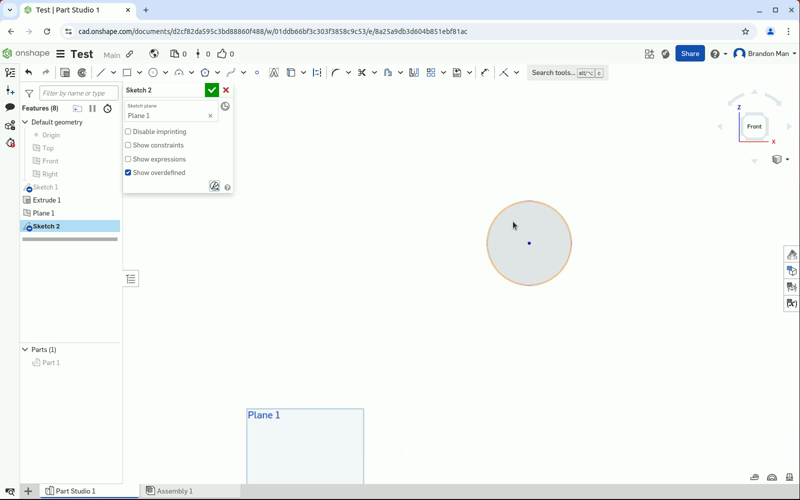
scroll(6)
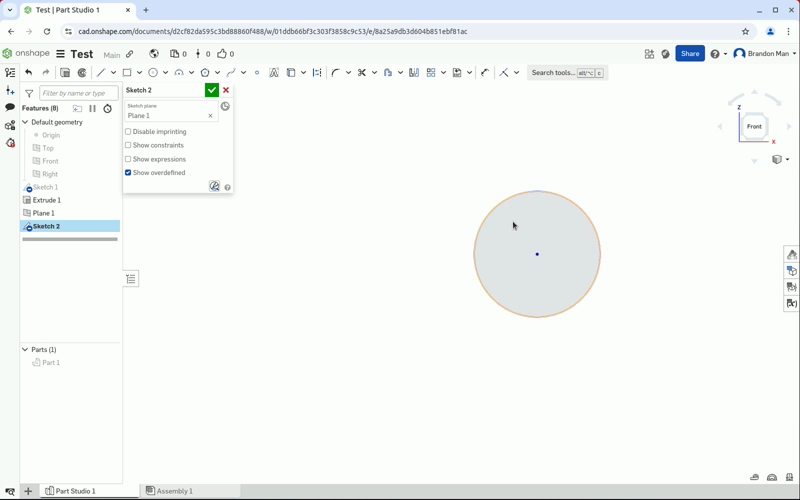
scroll(6)
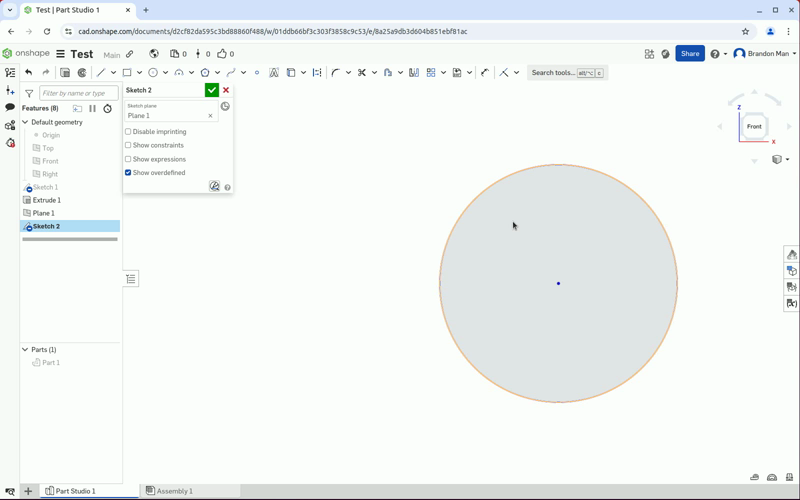
click(513, 221)
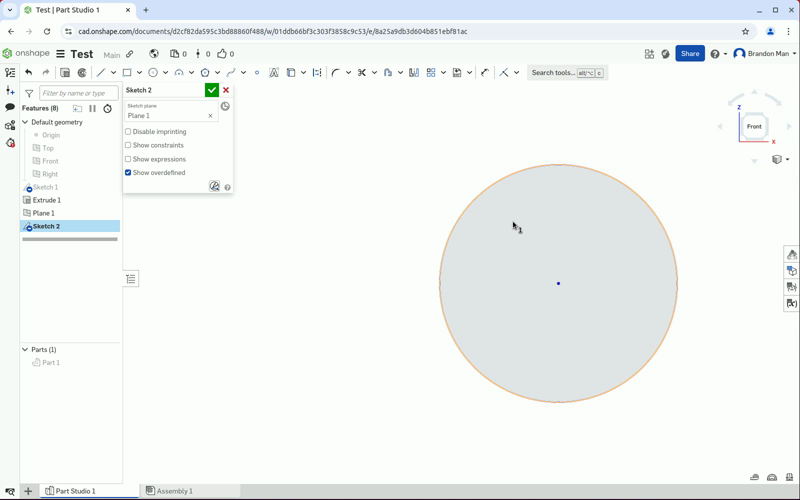
scroll(-6)
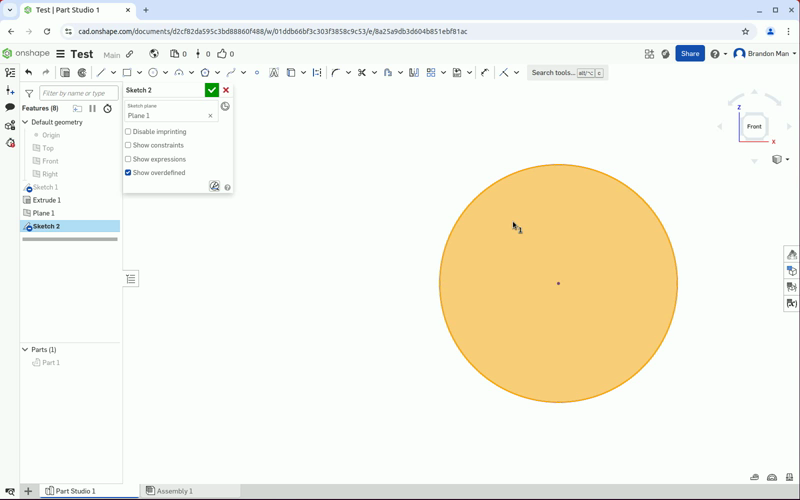
scroll(-6)
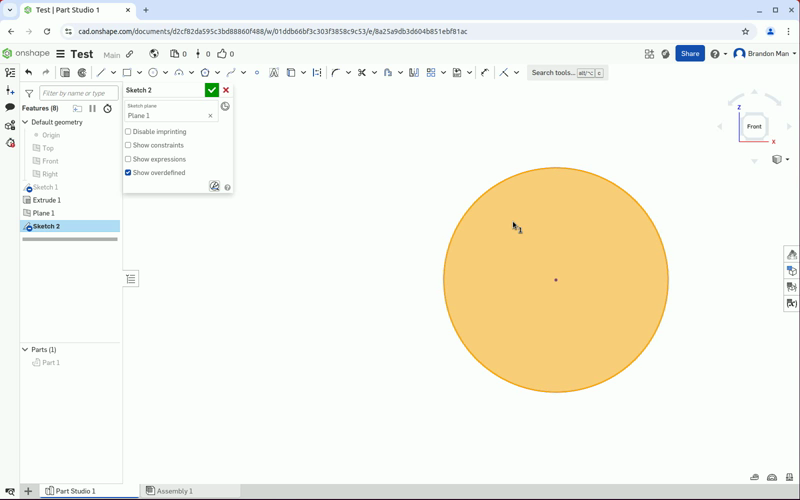
scroll(-6)
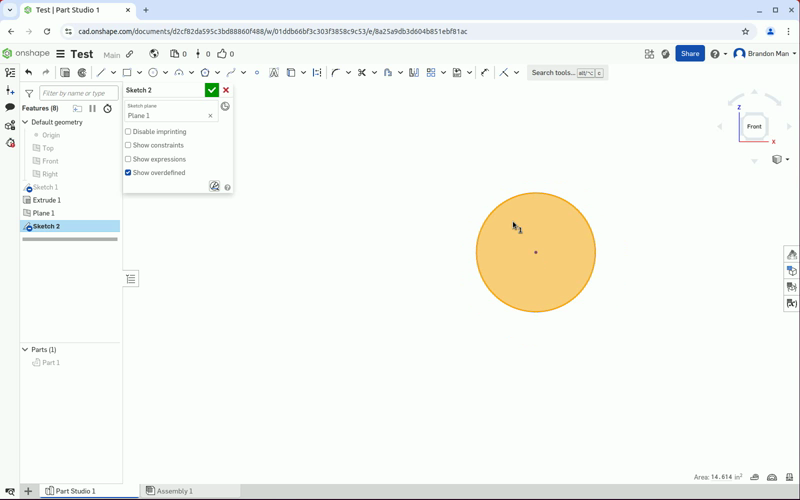
scroll(-6)
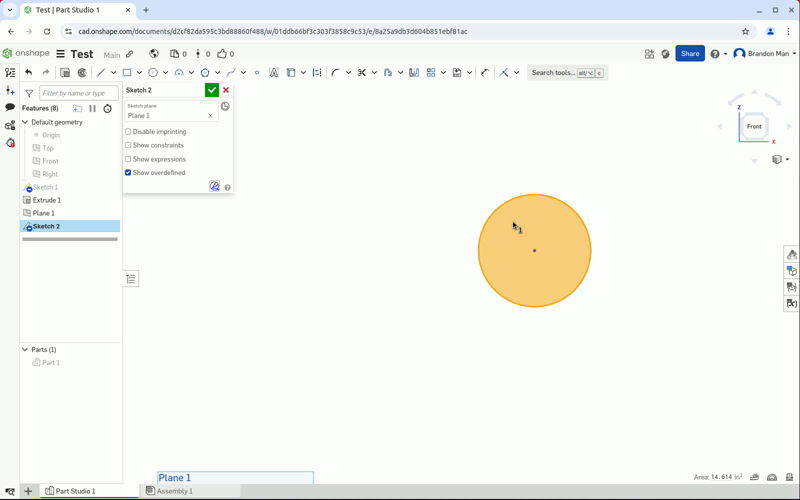
scroll(-6)
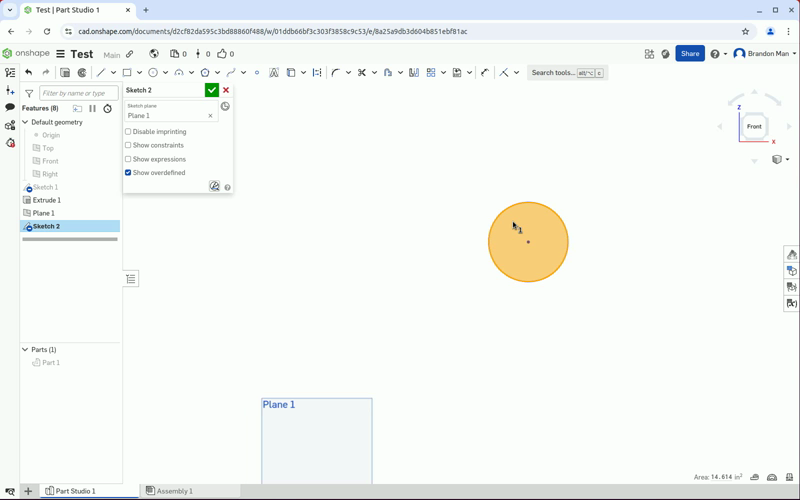
scroll(-6)
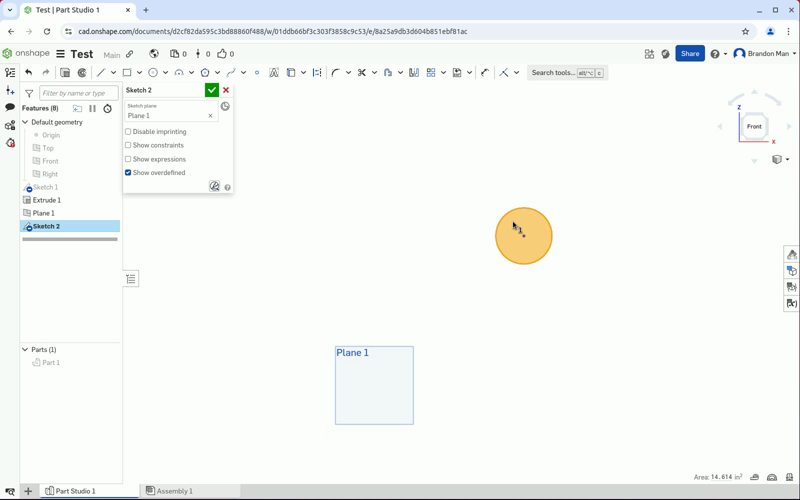
scroll(-6)
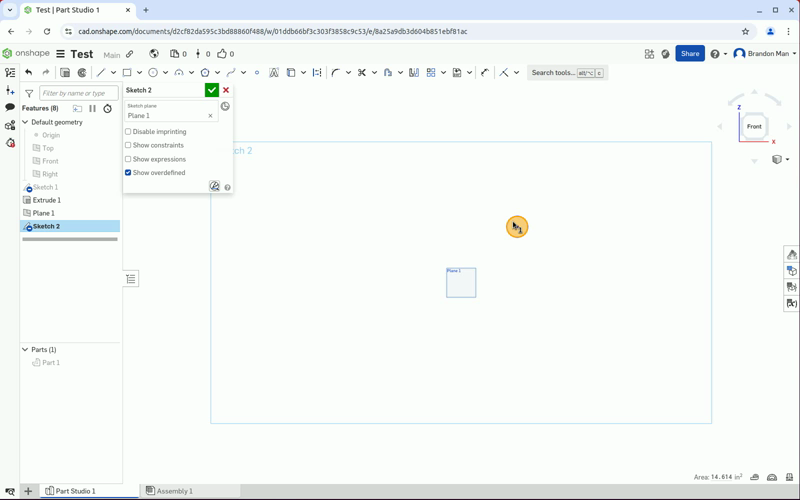
mouse_move(73, 352)
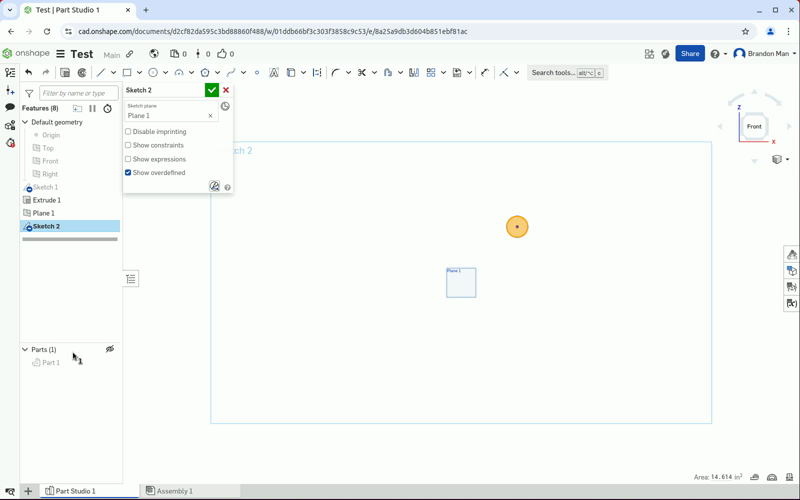
key(shift+y)
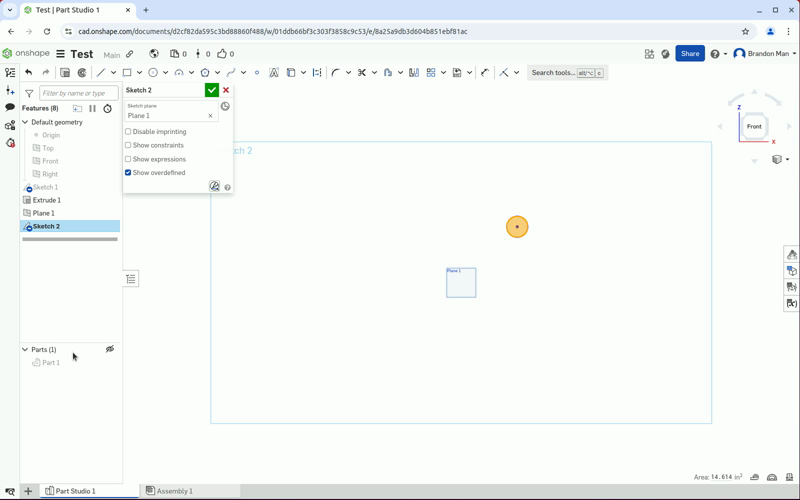
key(shift+e)
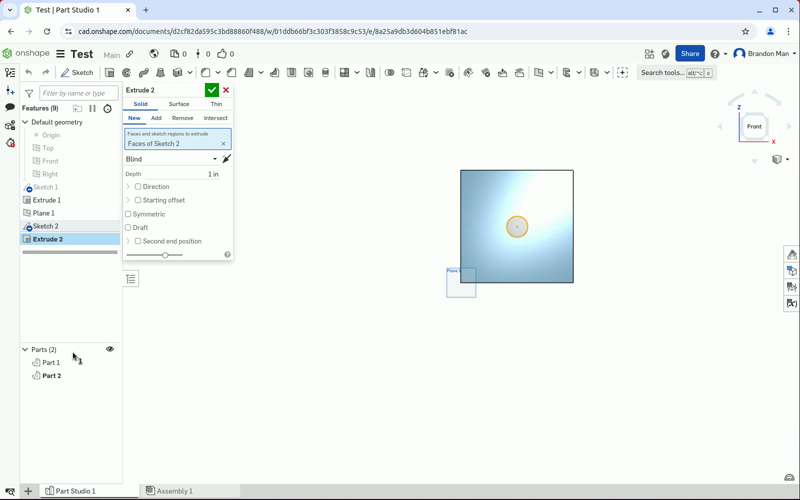
mouse_move(143, 106)
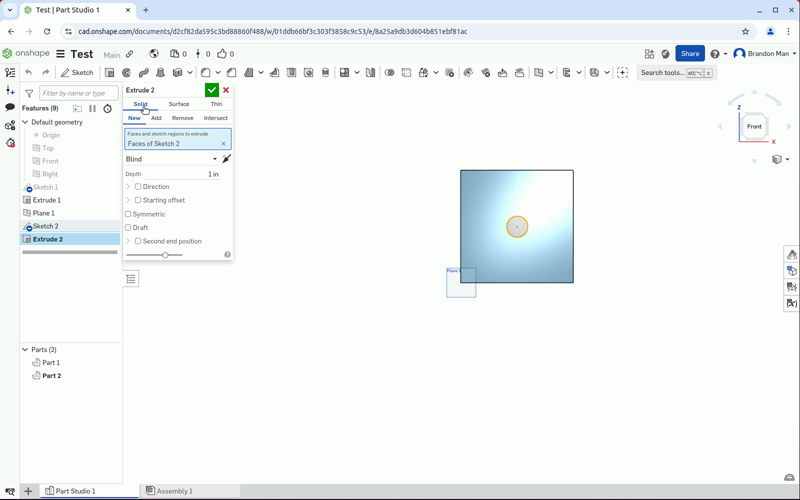
click(143, 106)
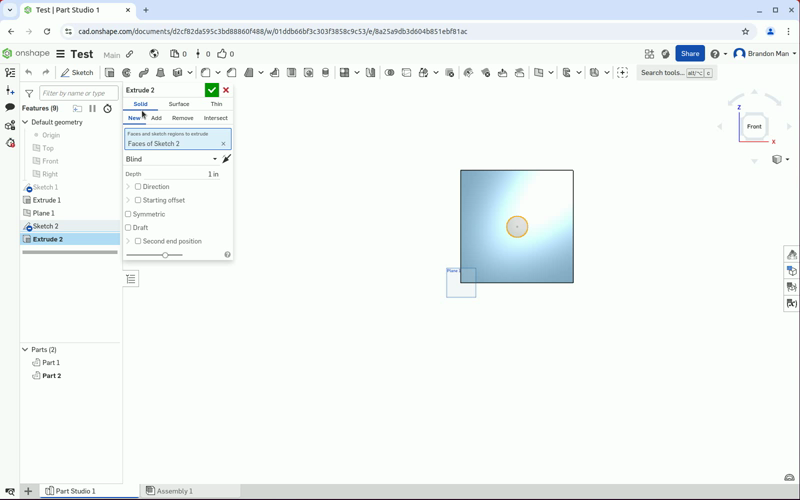
mouse_move(137, 120)
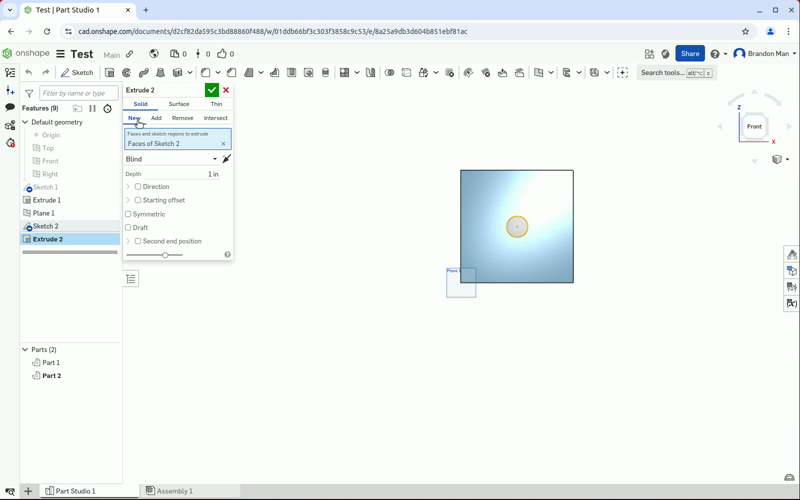
click(137, 120)
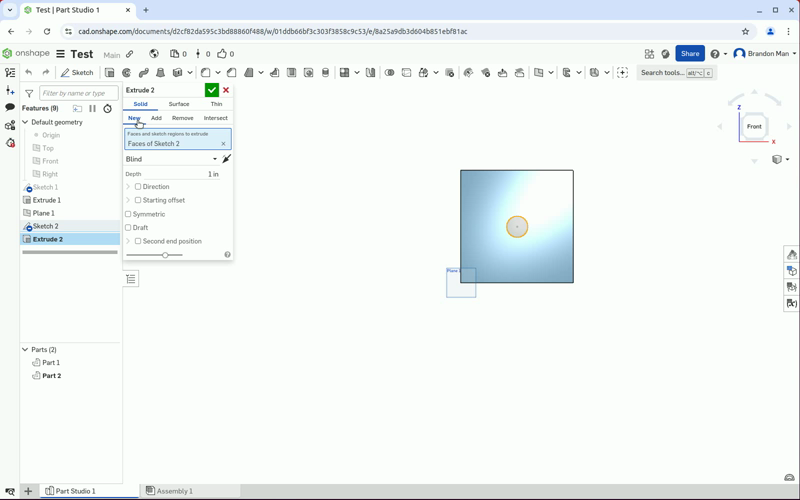
key(tab, 4)
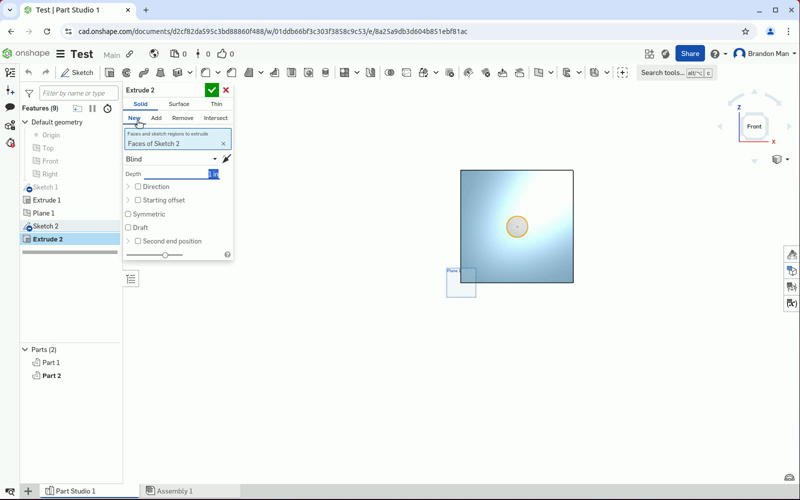
text(4.574)
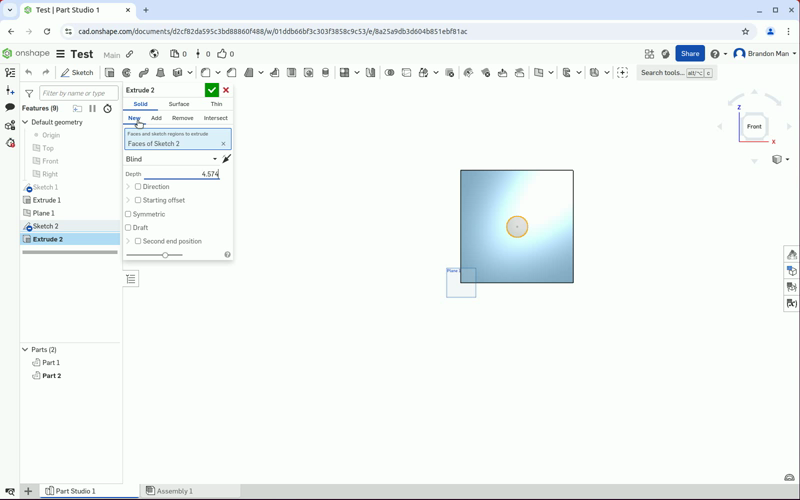
key(enter)
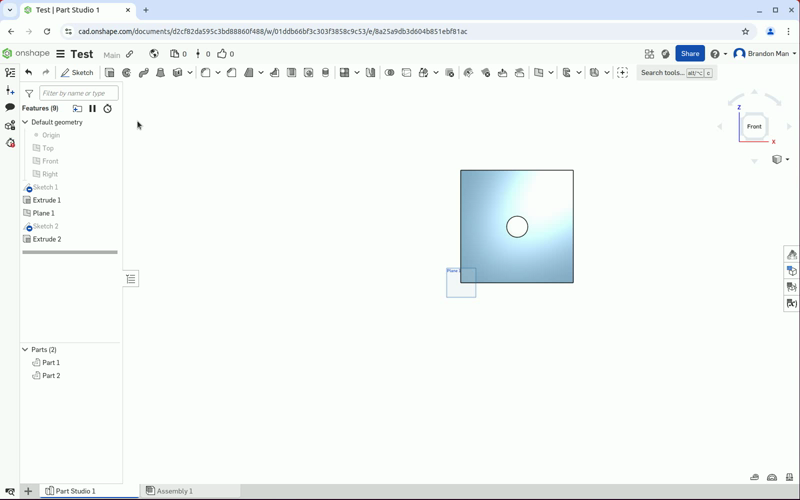
key(shift+h)
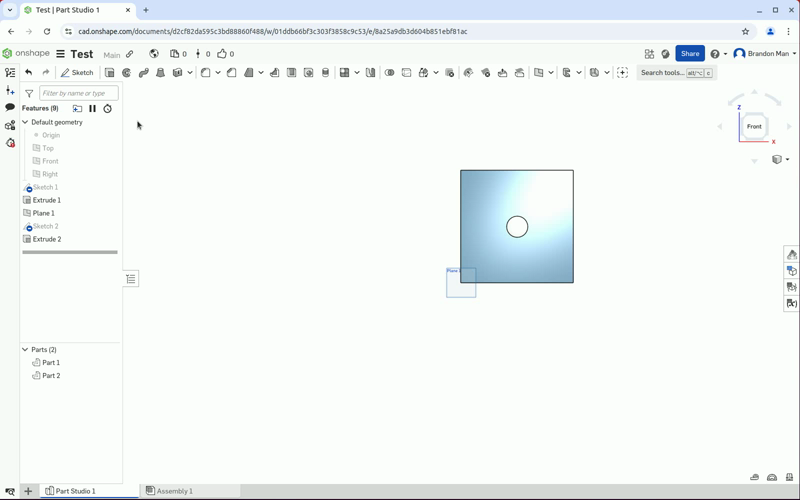
key(shift+h)
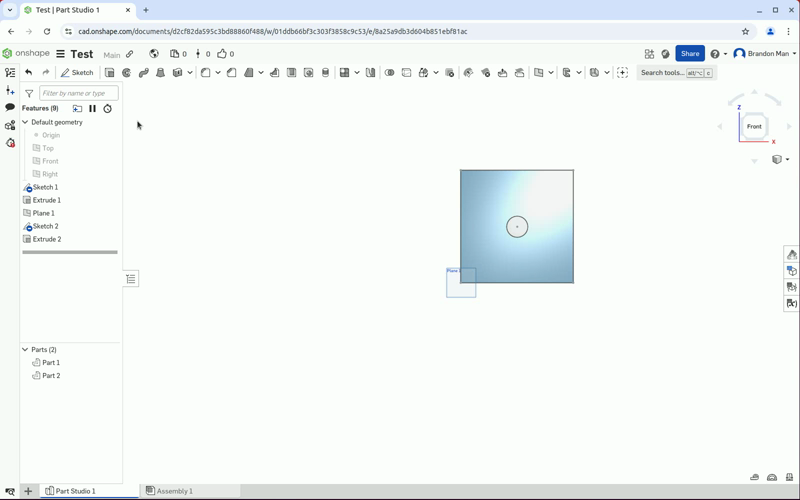
key(shift+7)
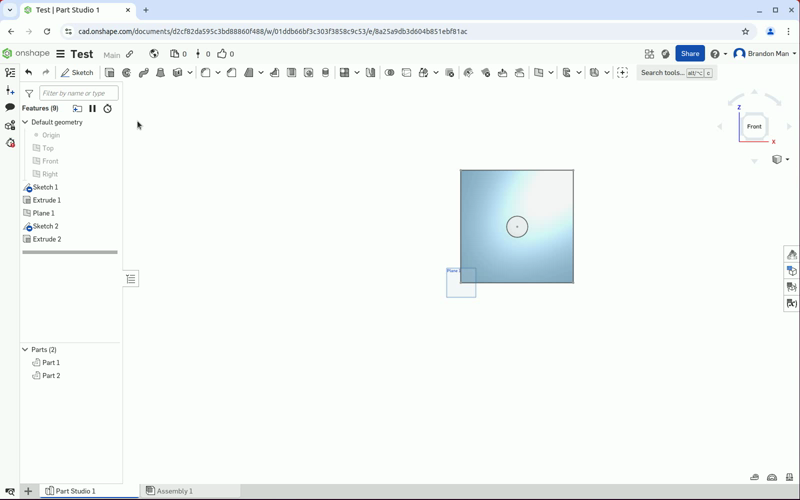
key(left, 2)
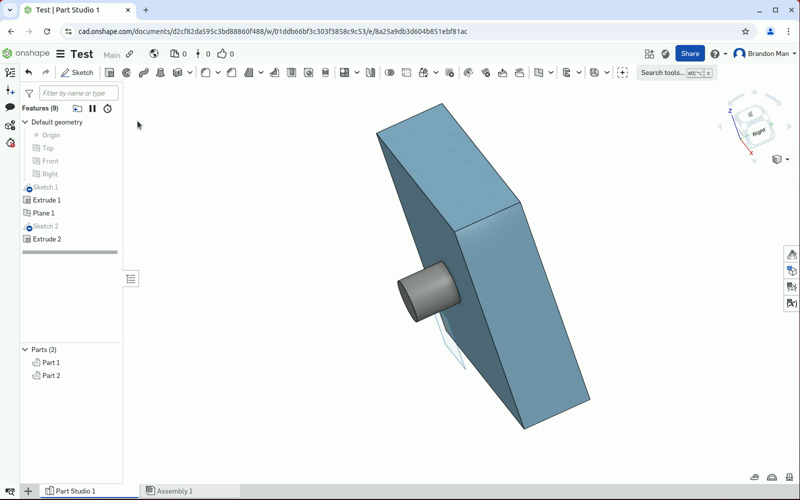
key(down, 2)
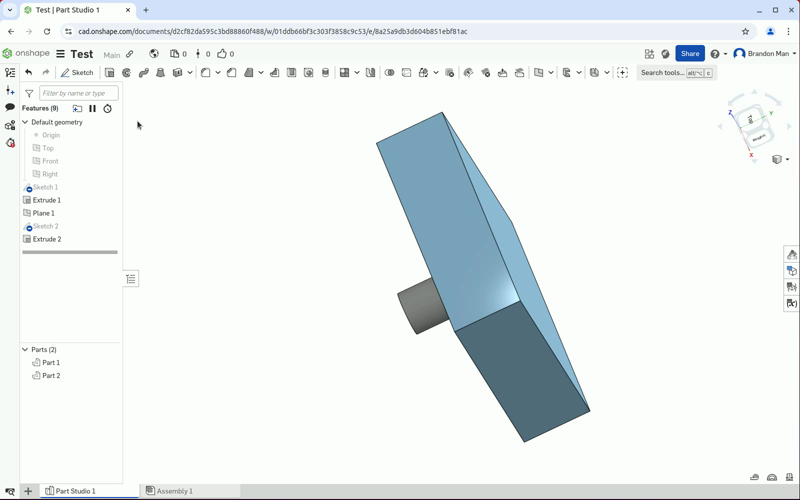
key(up, 2)
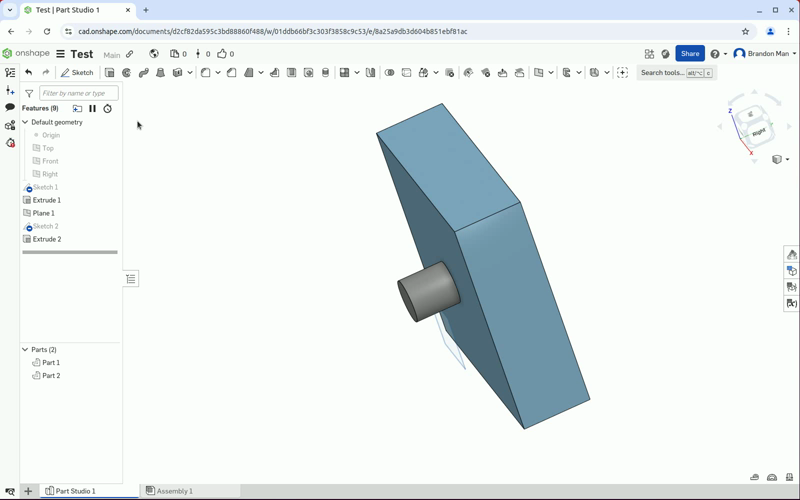
key(right, 2)
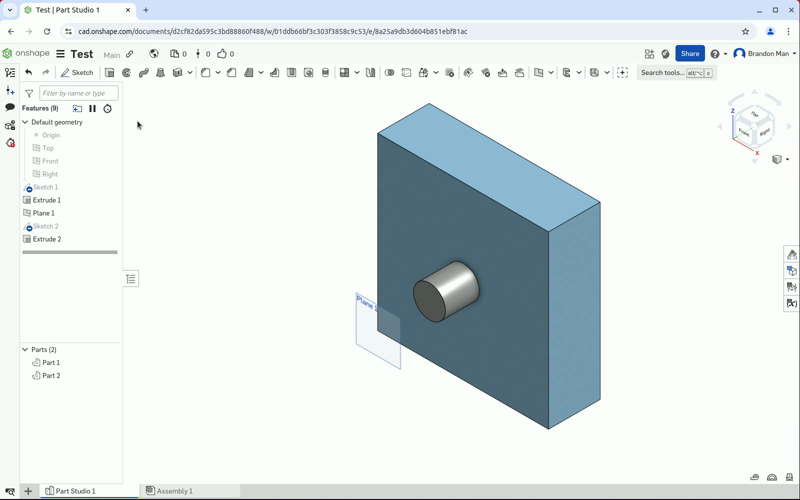
mouse_move(73, 189)
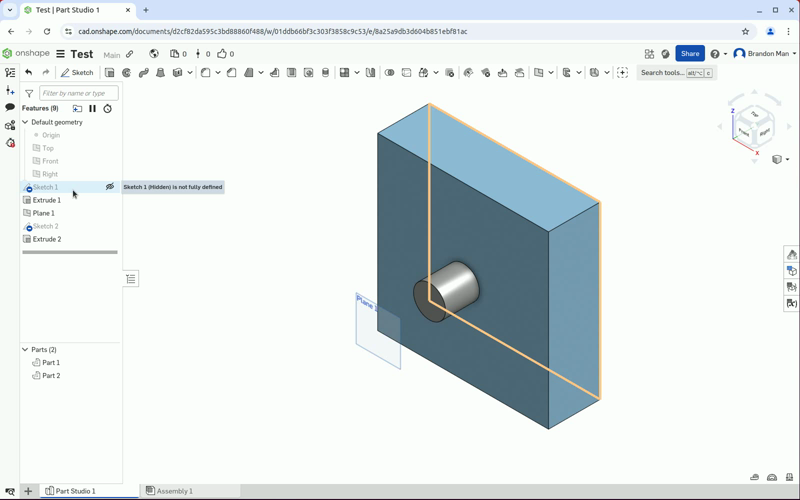
click(73, 189)